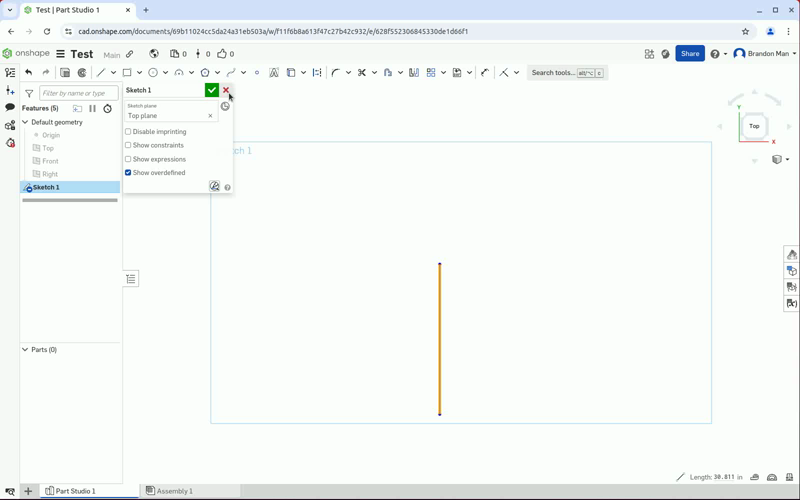
key(shift+h)
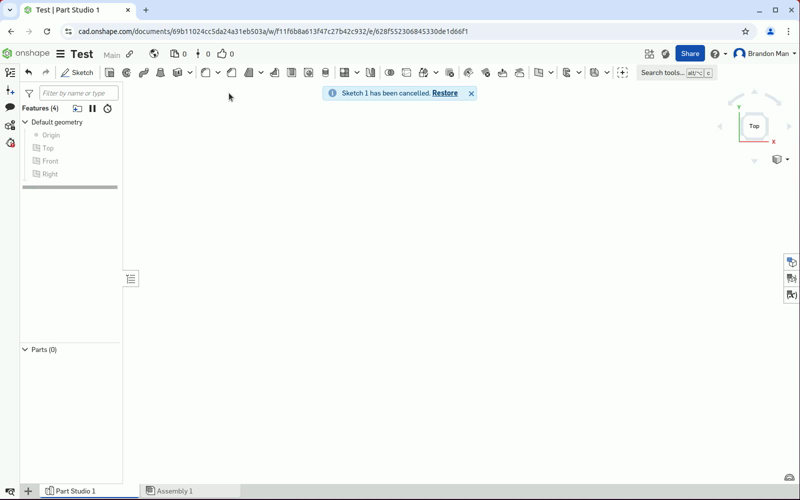
mouse_move(73, 352)
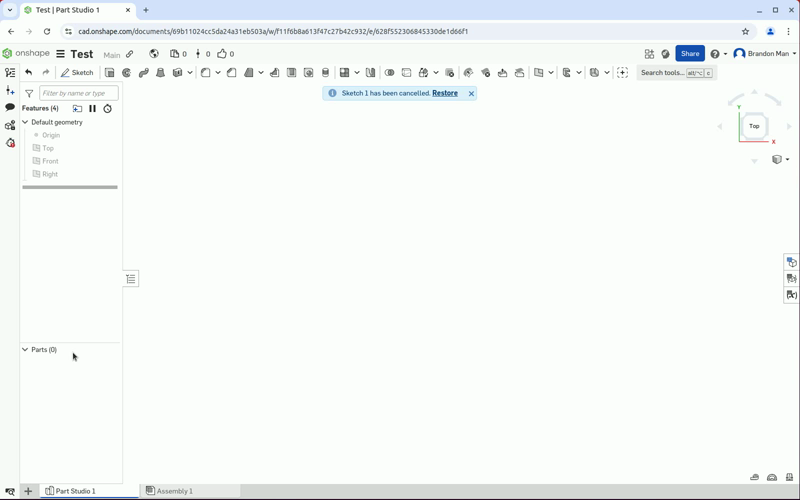
key(y)
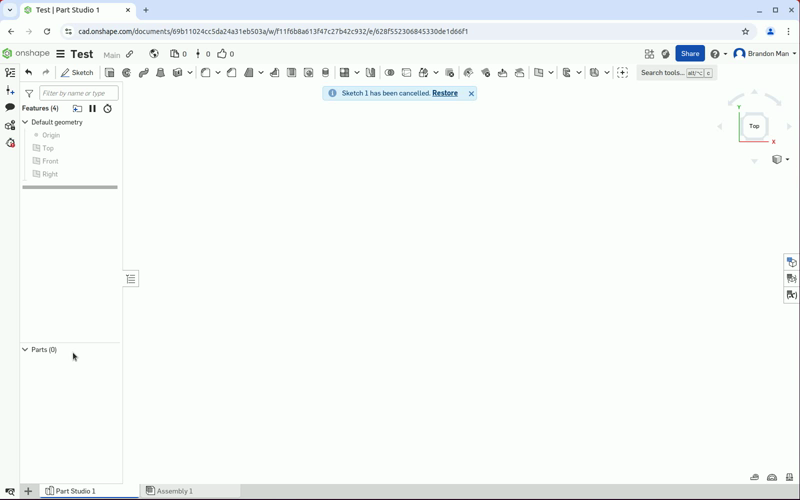
key(shift+p)
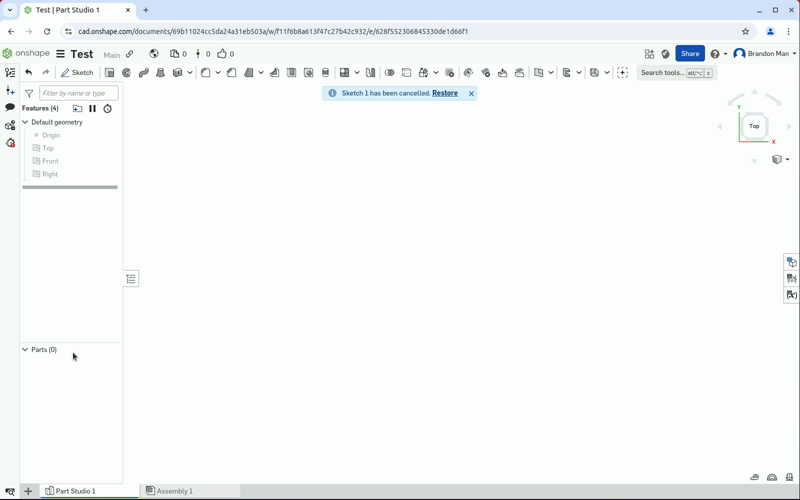
key(space)
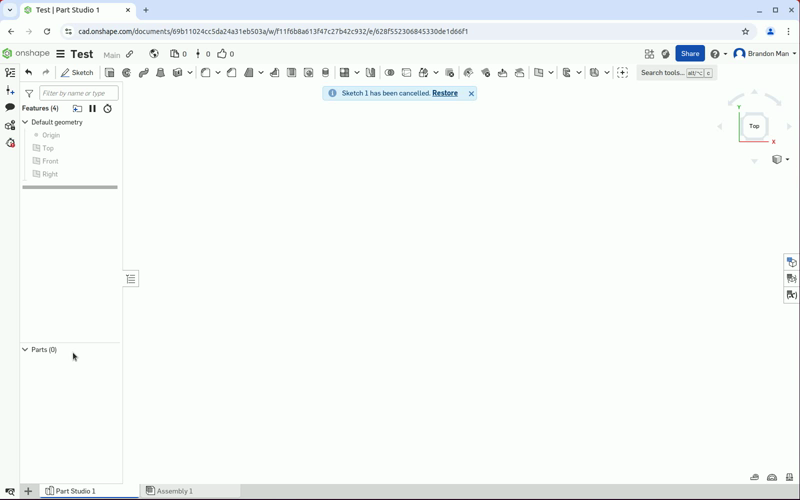
key_down(shift)
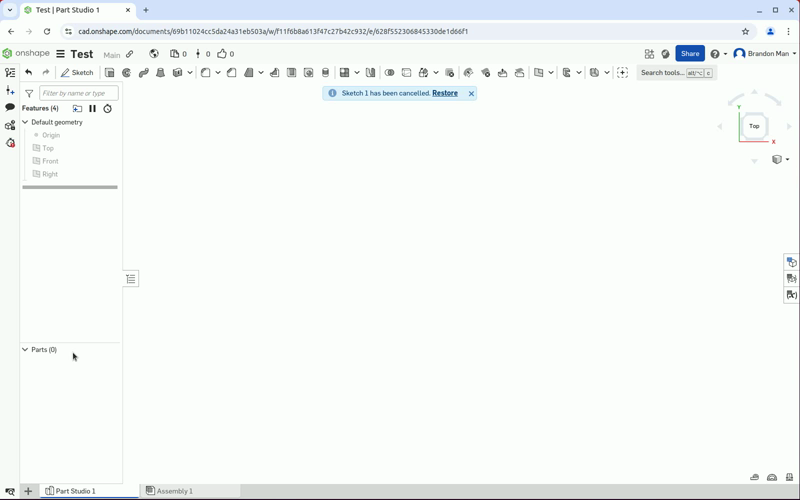
key(up)
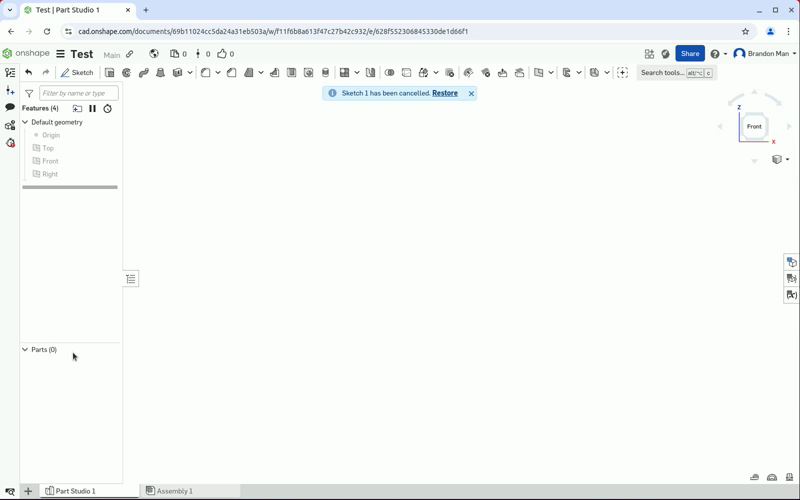
key_up(shift)
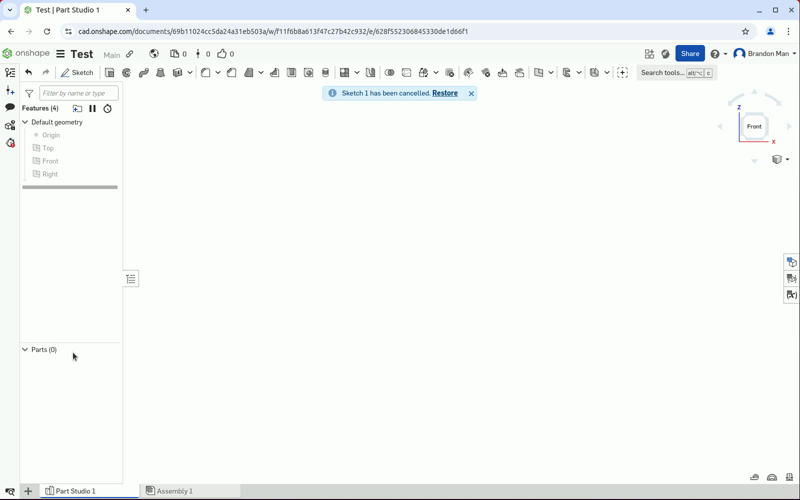
mouse_move(73, 352)
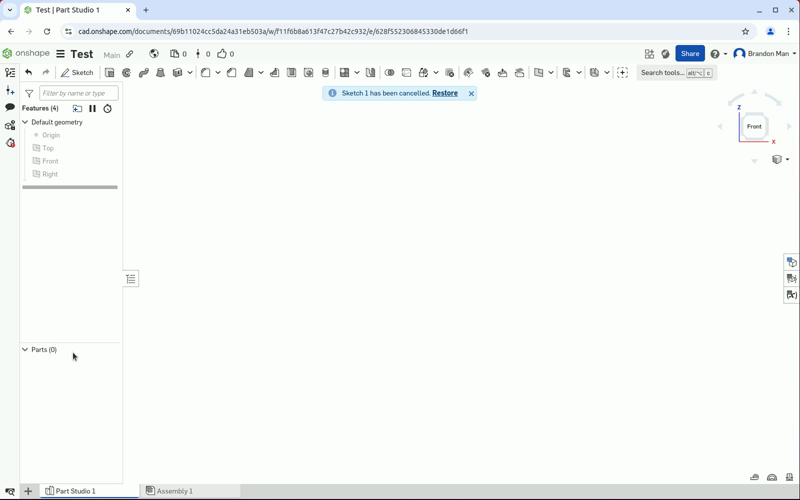
key(shift+y)
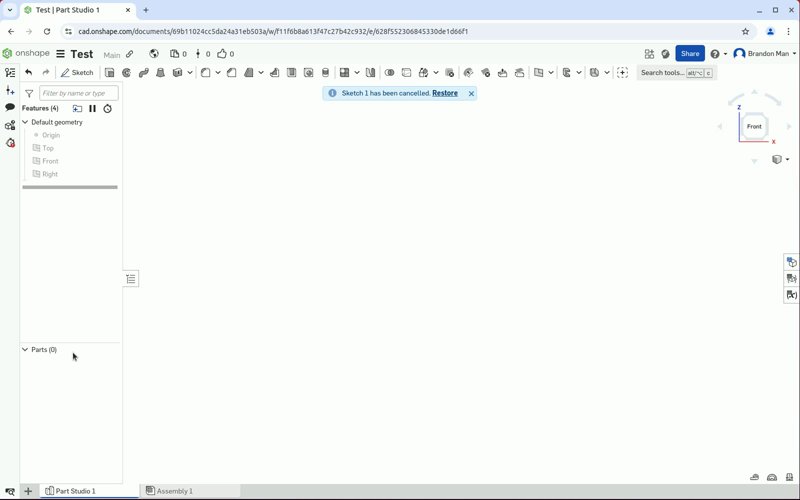
key(shift+s)
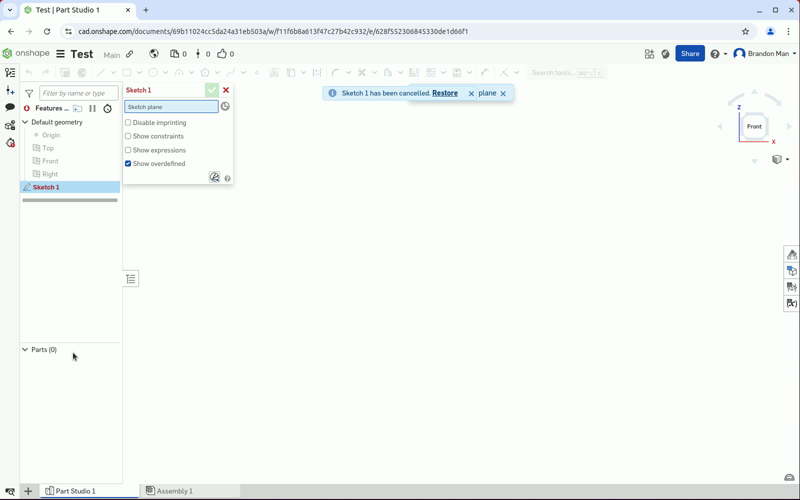
mouse_move(73, 163)
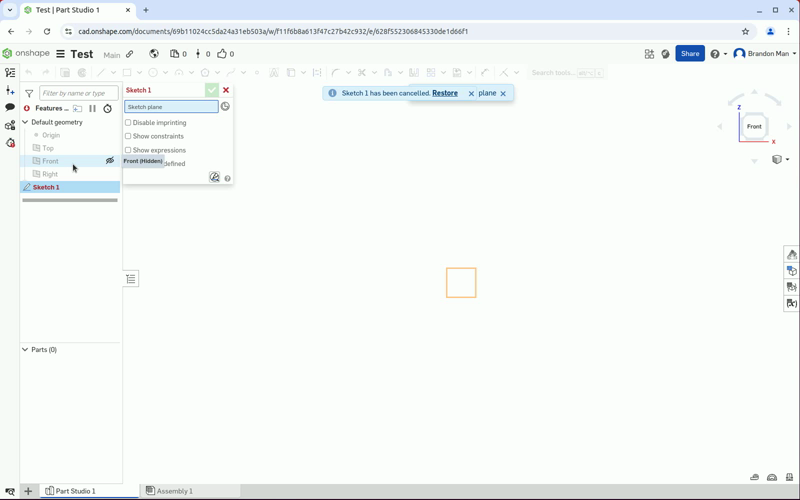
click(73, 163)
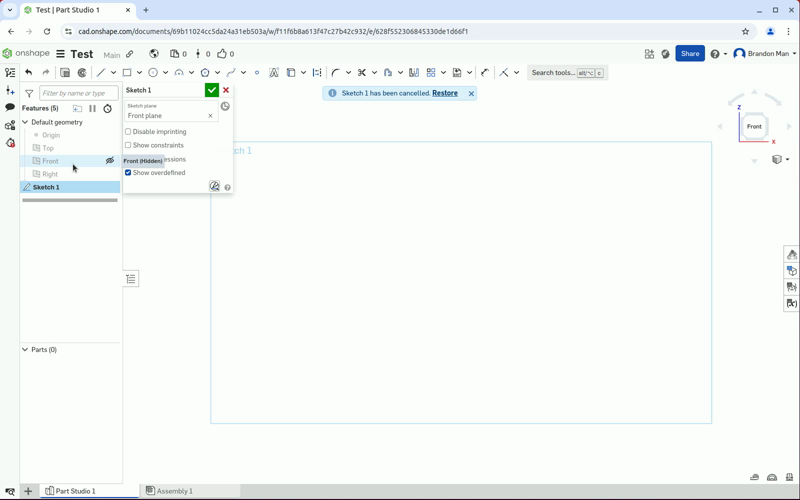
mouse_move(73, 352)
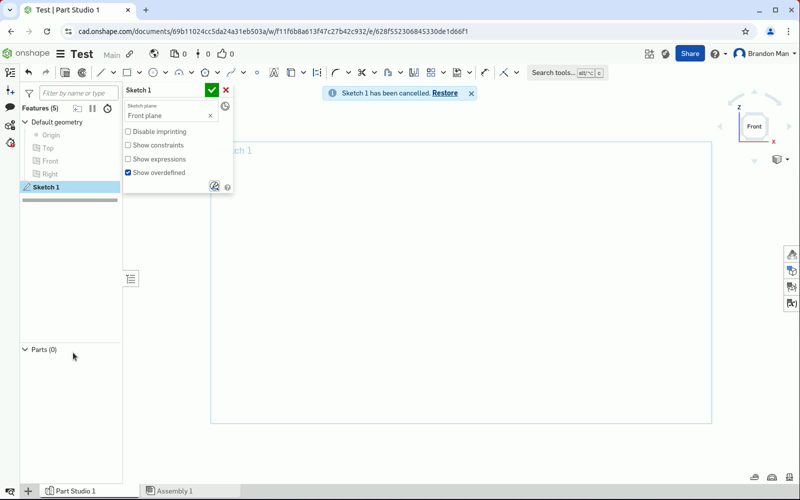
key(y)
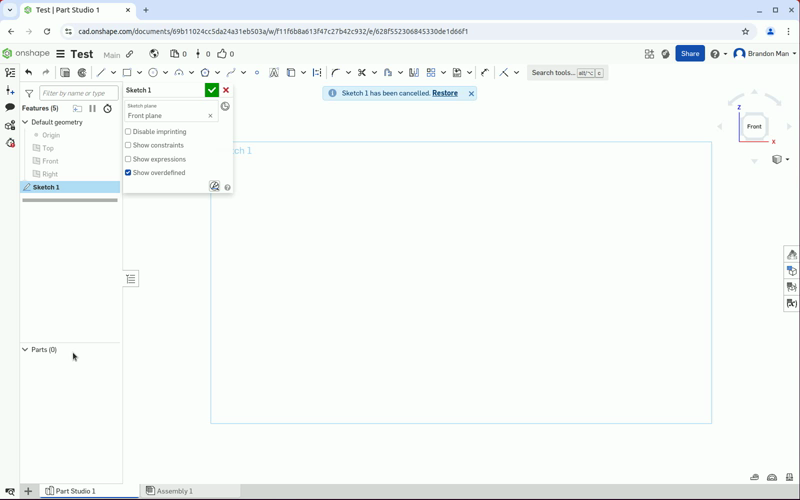
key(l)
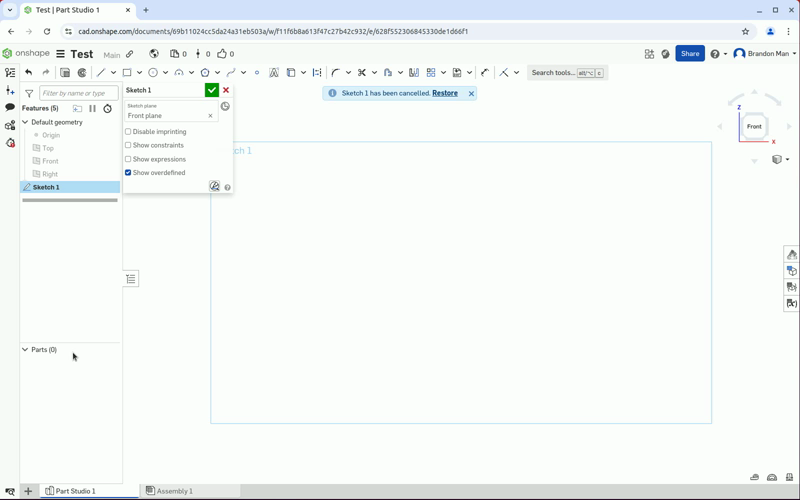
key_down(shift)
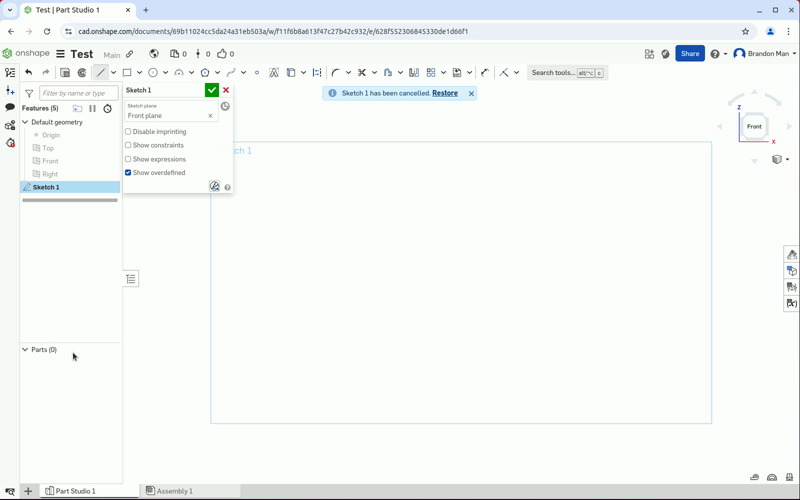
mouse_move(348, 341)
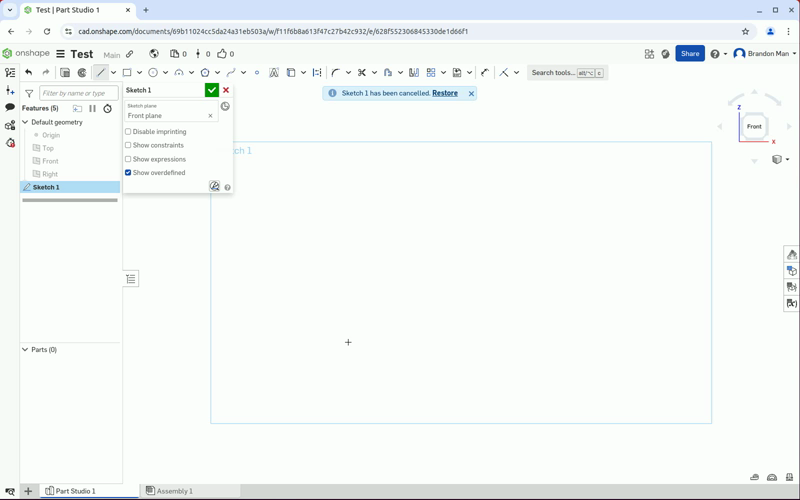
click(348, 341)
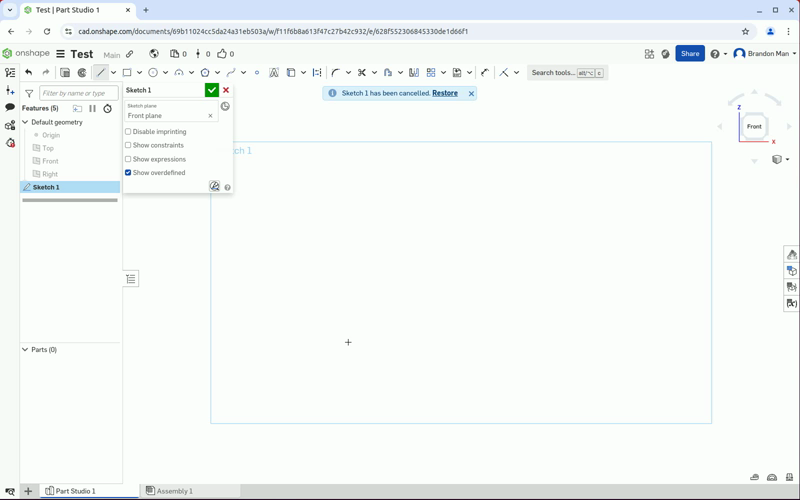
key_up(shift)
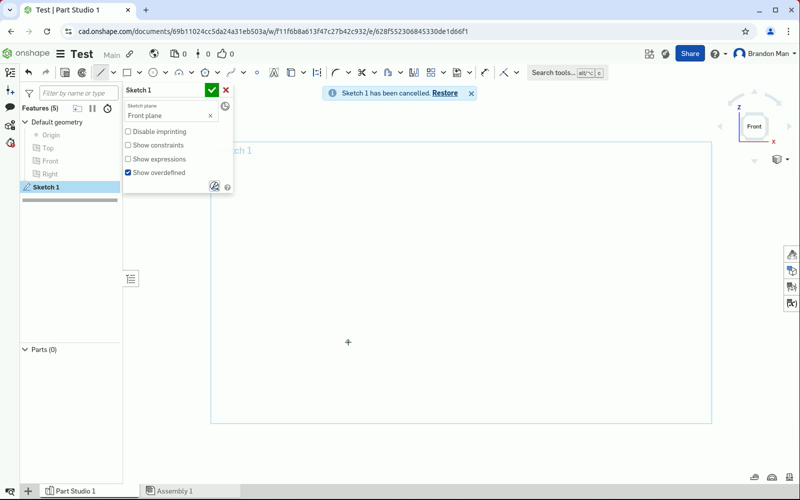
key_down(shift)
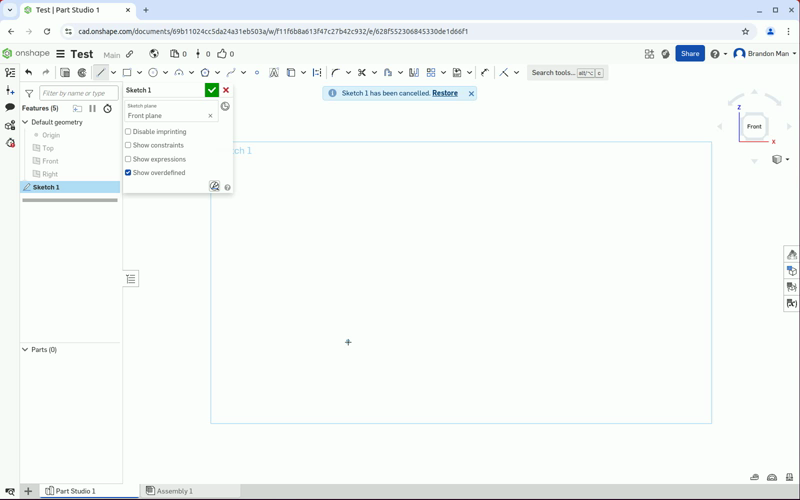
mouse_move(554, 341)
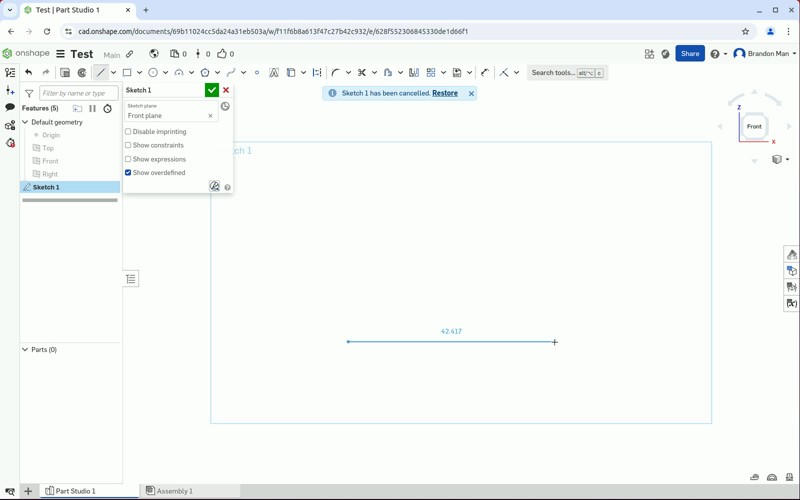
click(554, 341)
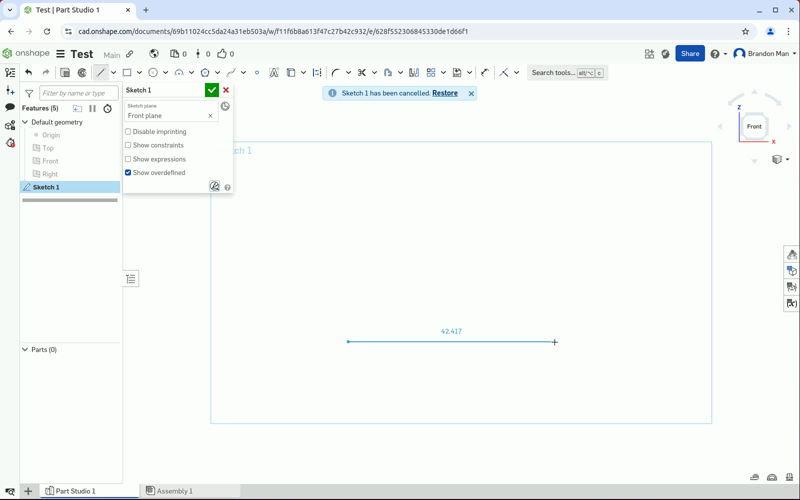
key_up(shift)
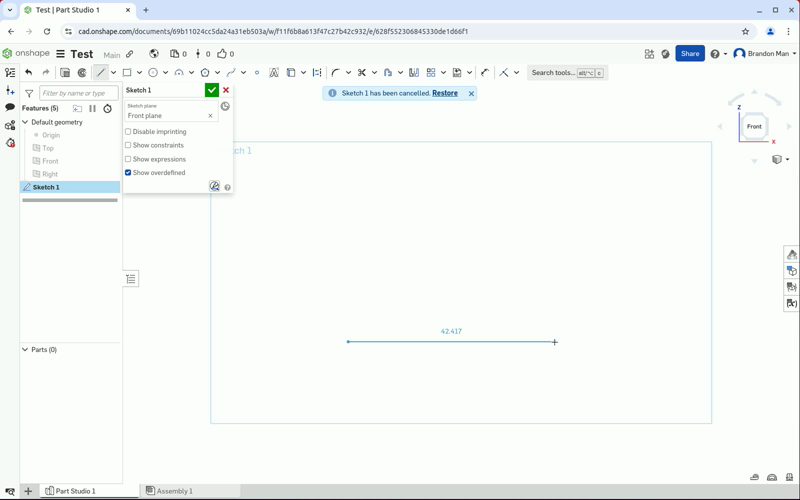
key_down(shift)
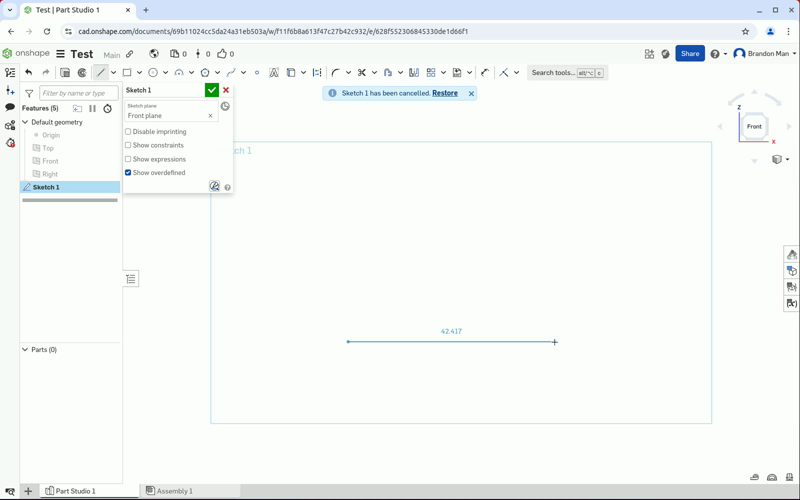
mouse_move(554, 241)
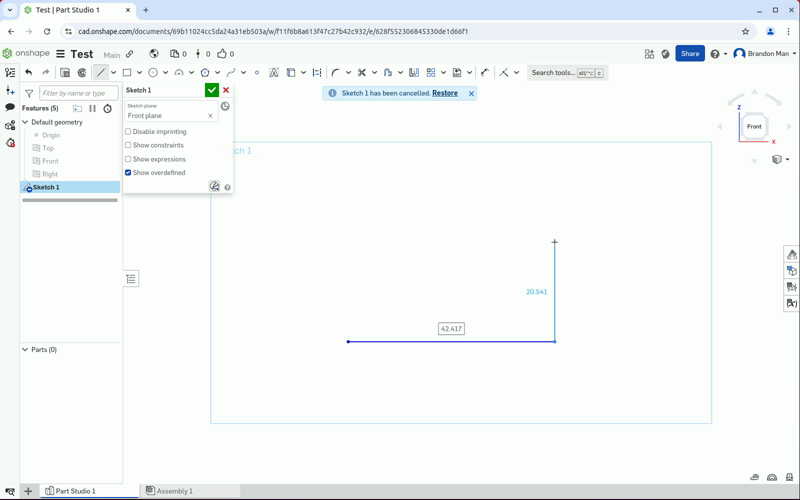
click(554, 241)
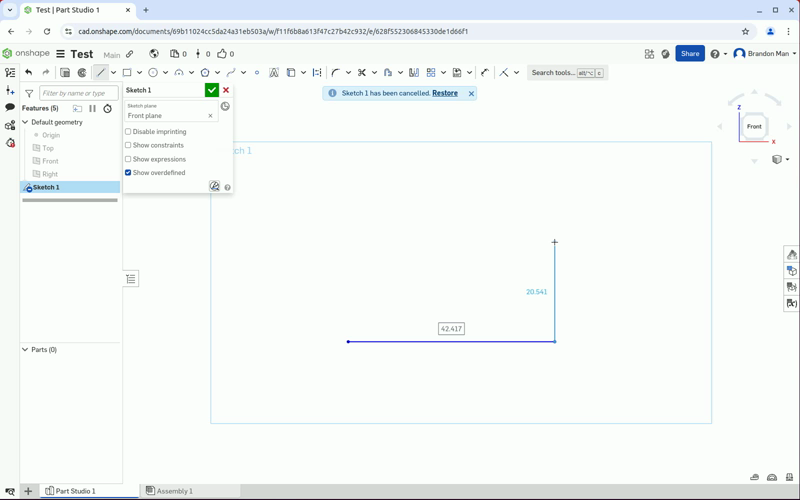
key_up(shift)
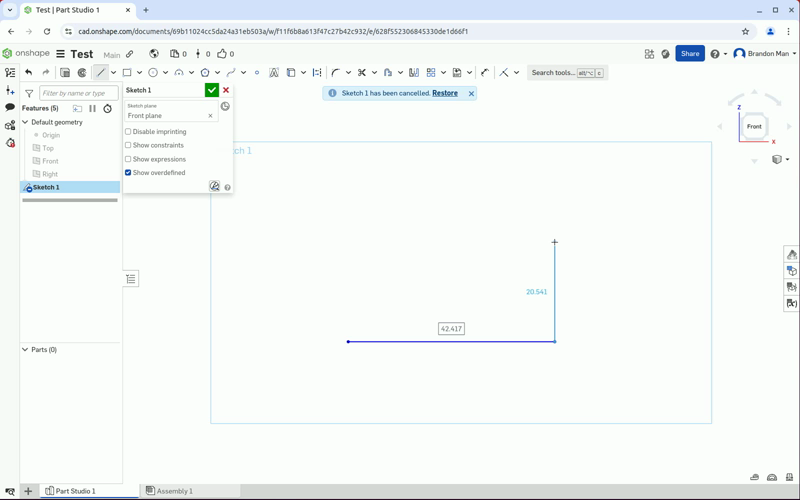
key_down(shift)
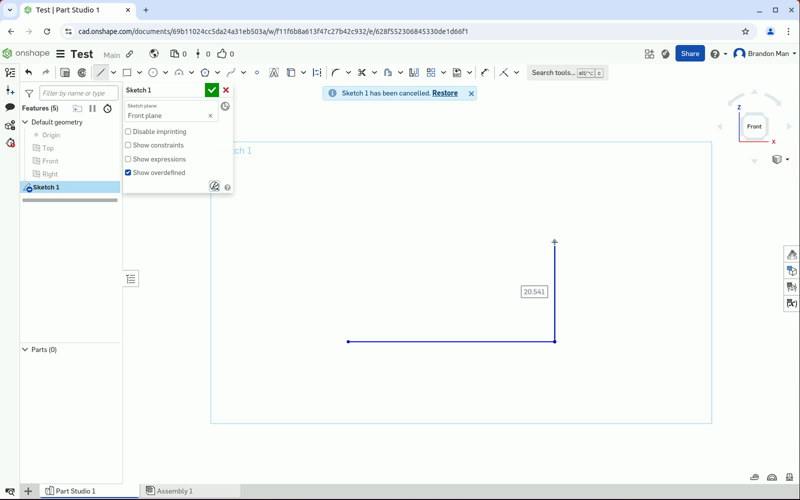
mouse_move(584, 241)
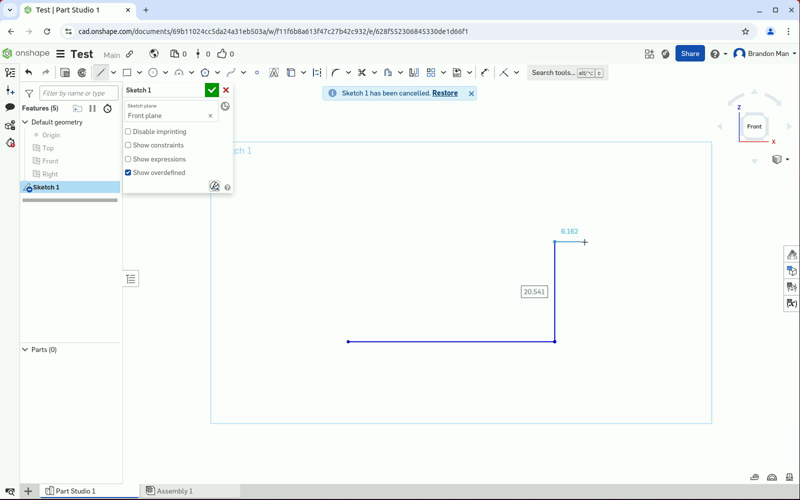
mouse_move(526, 241)
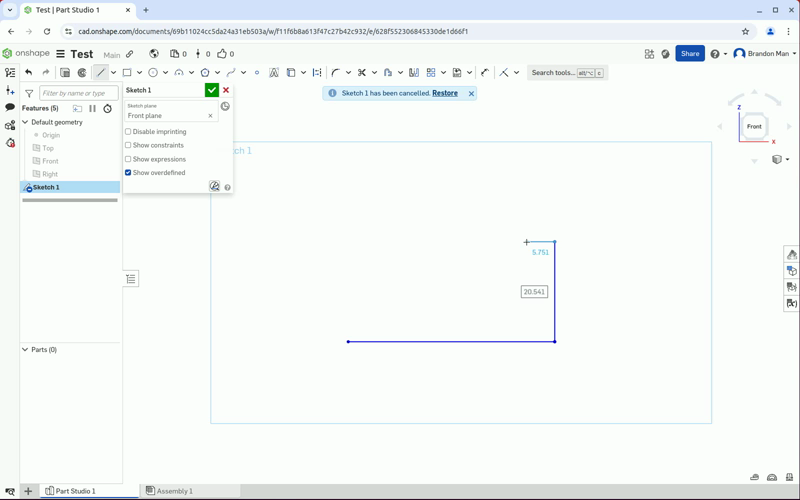
click(526, 241)
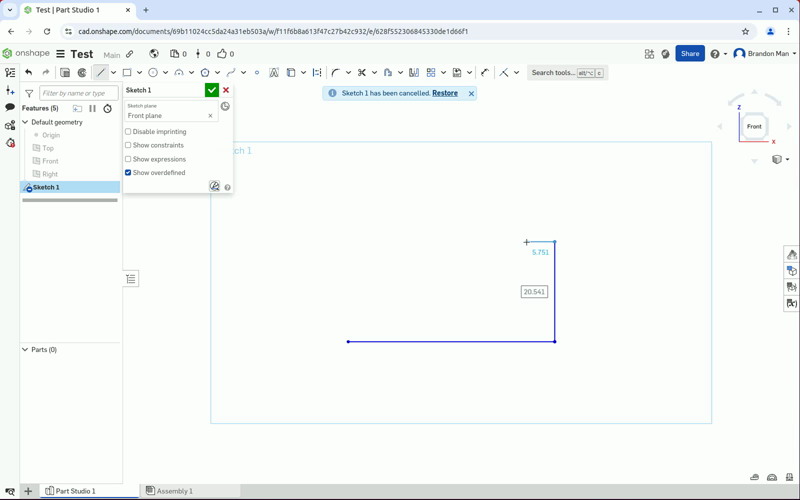
key_up(shift)
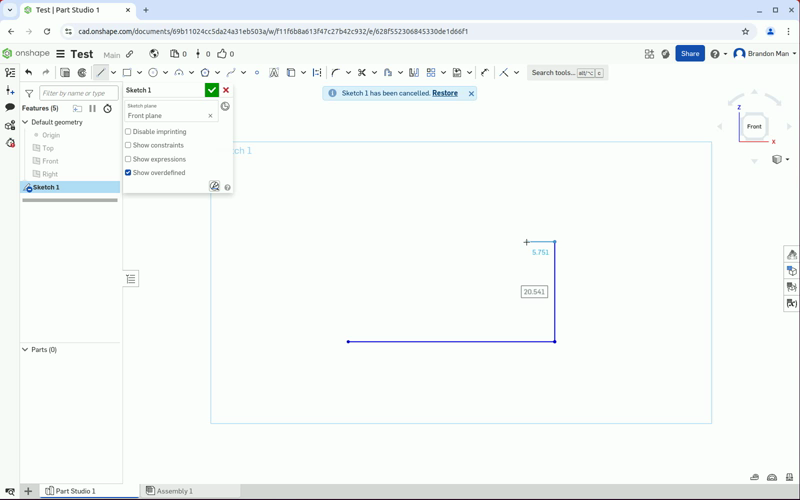
key_down(shift)
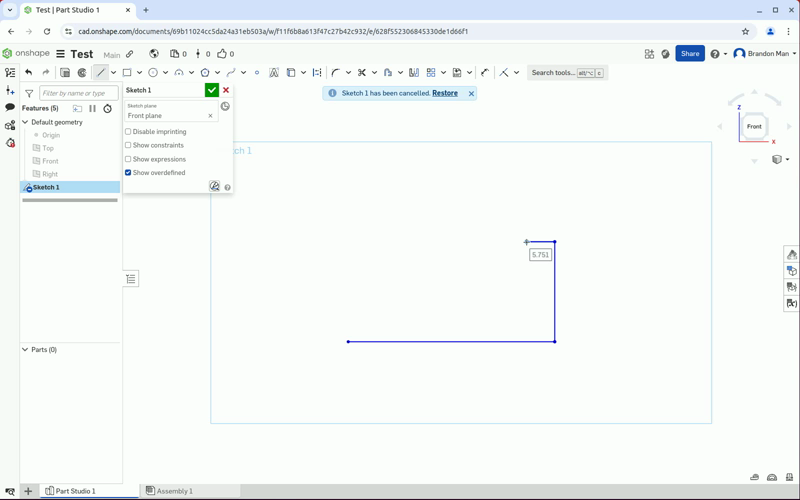
mouse_move(556, 241)
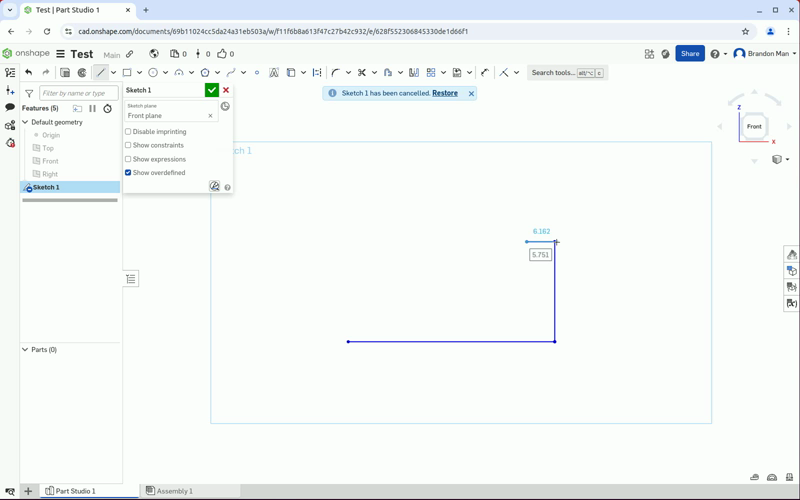
mouse_move(522, 224)
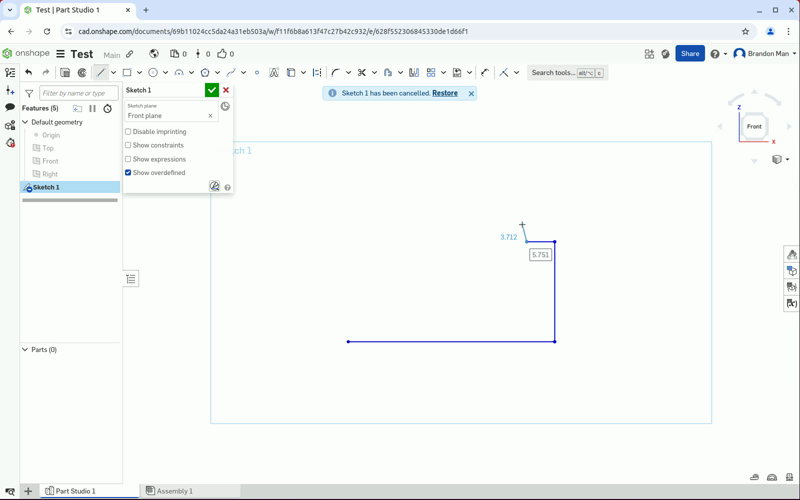
click(522, 224)
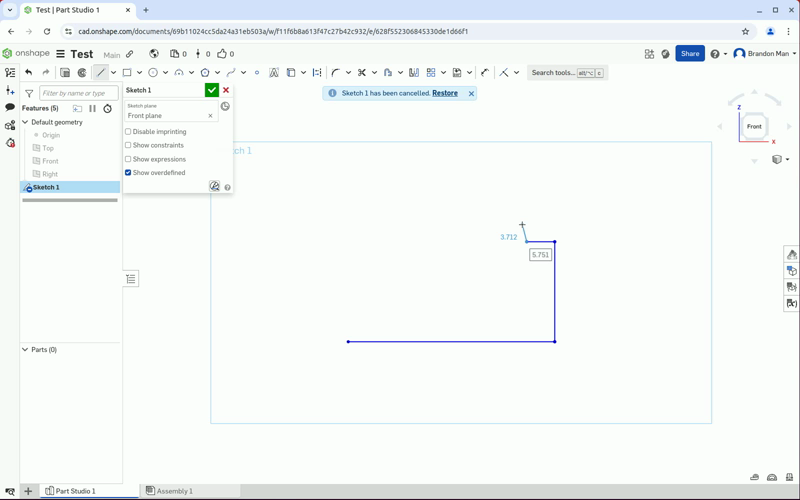
key_up(shift)
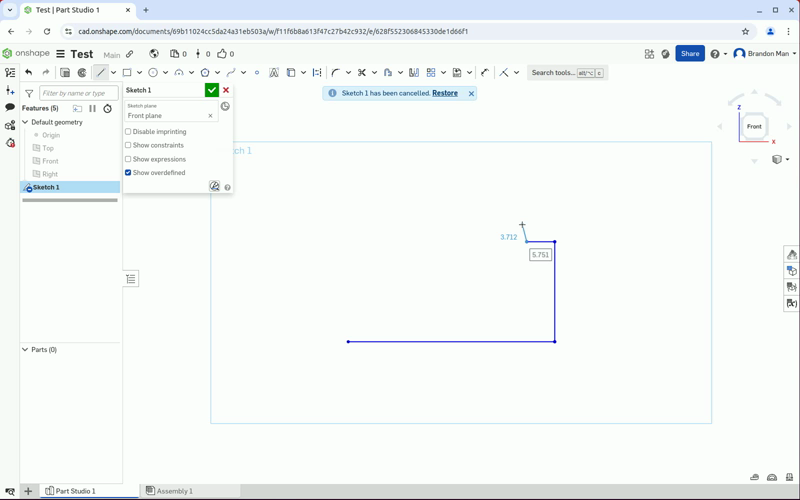
key_down(shift)
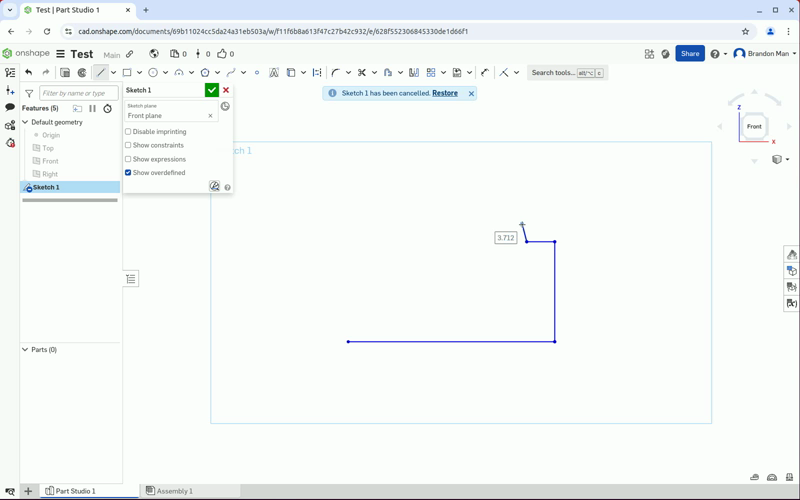
mouse_move(446, 224)
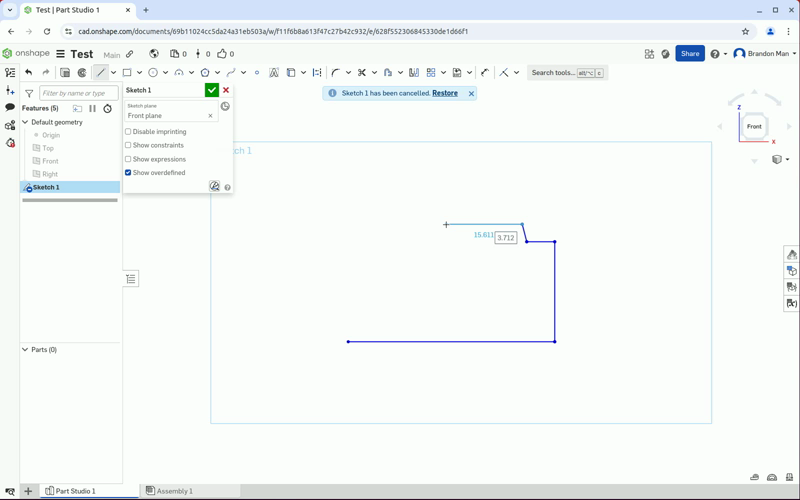
click(446, 224)
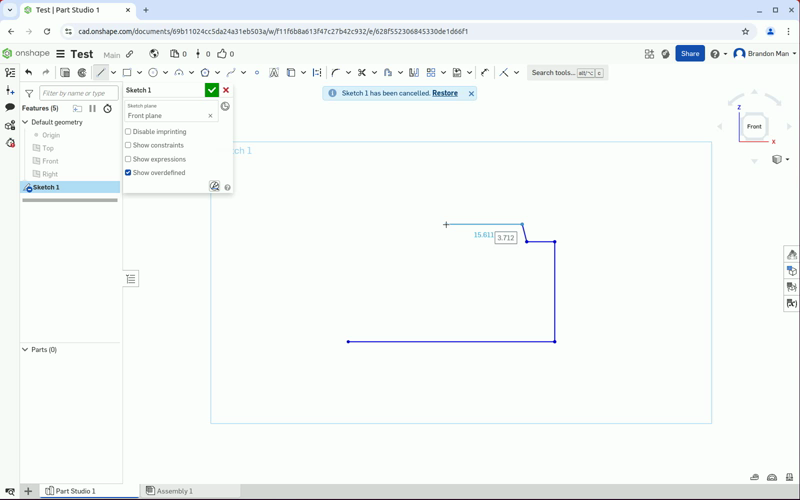
key_up(shift)
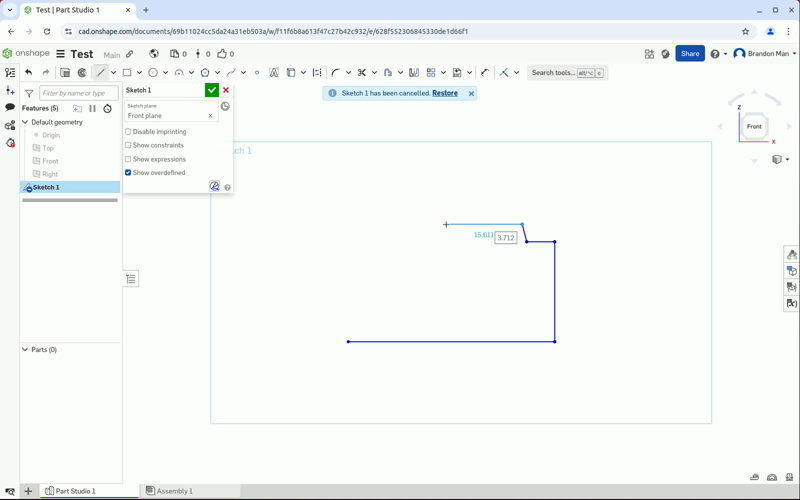
key_down(shift)
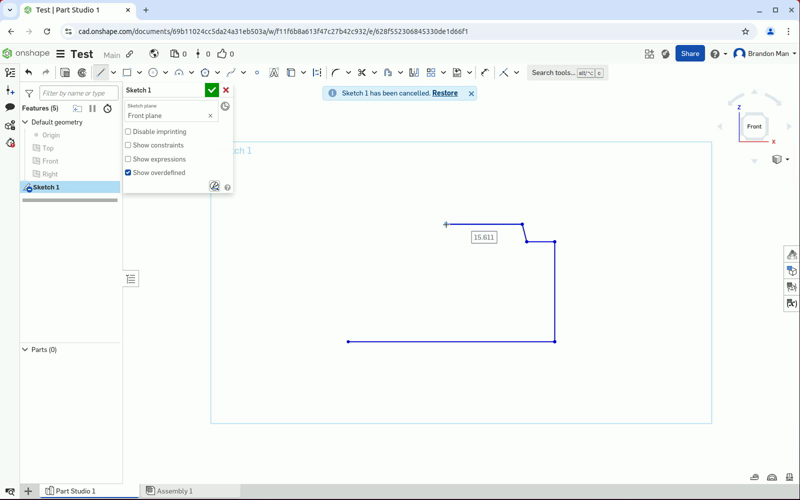
mouse_move(476, 224)
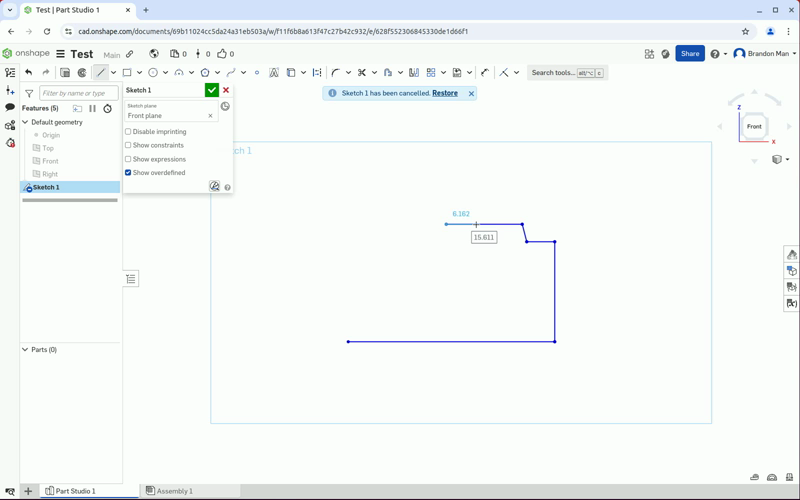
mouse_move(446, 282)
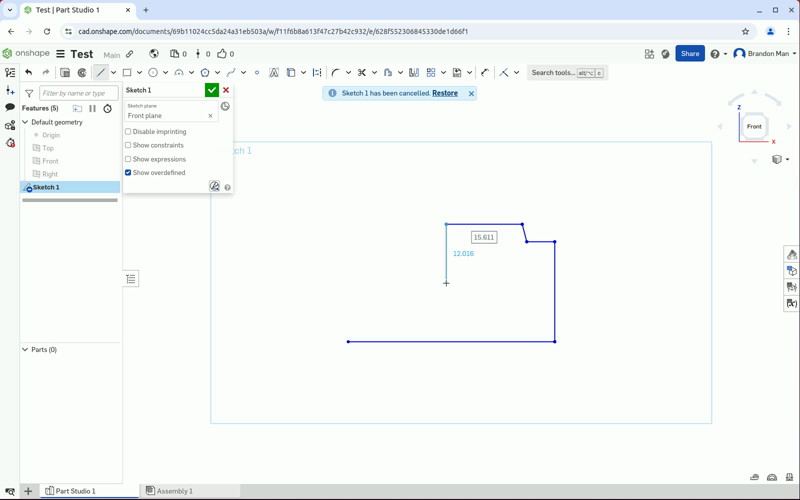
click(446, 282)
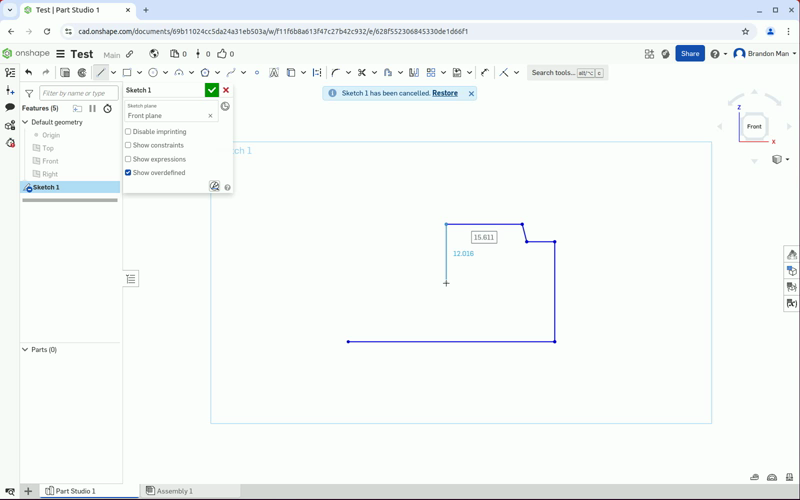
key_up(shift)
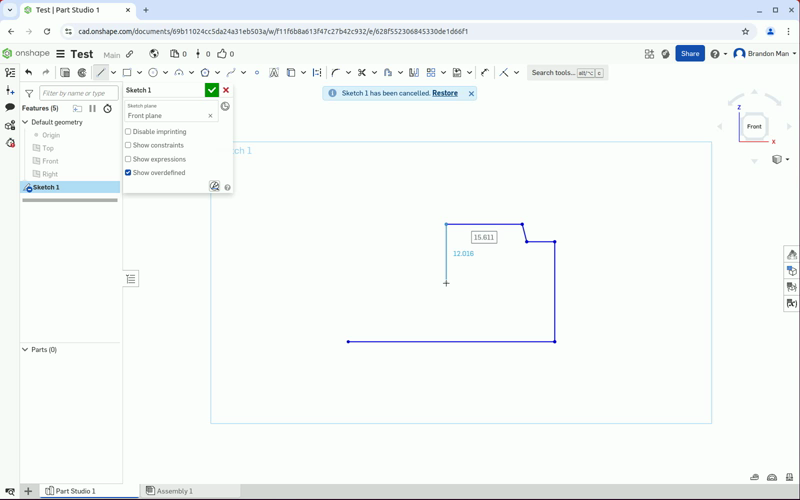
key_down(shift)
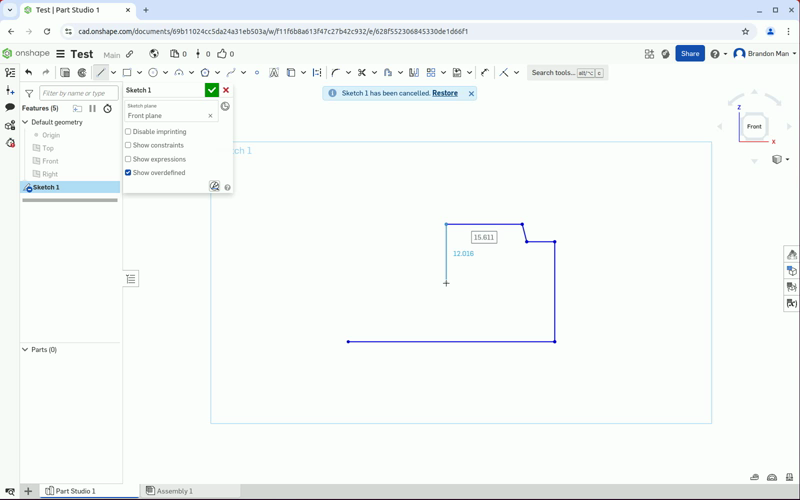
mouse_move(348, 282)
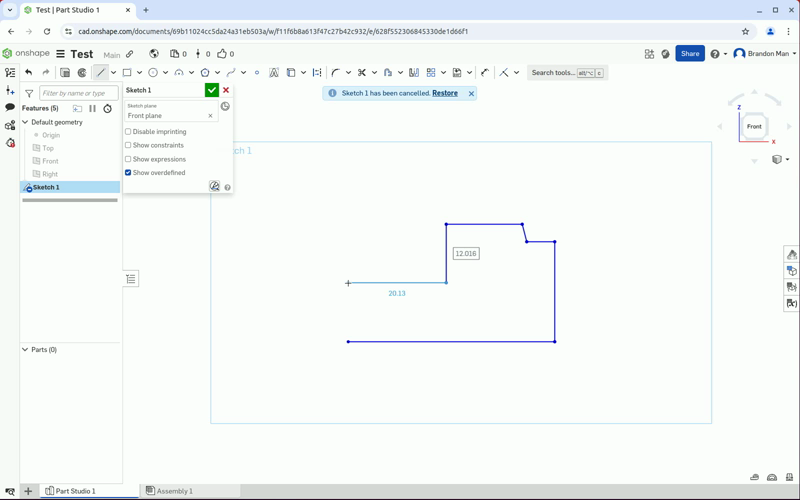
click(348, 282)
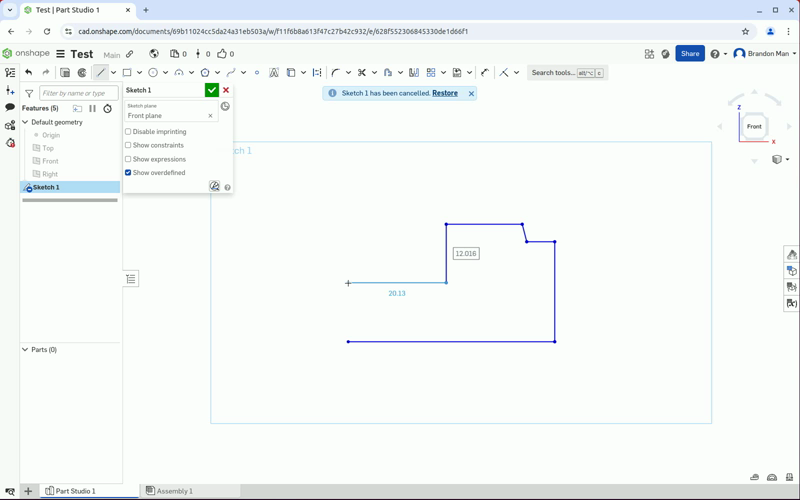
key_up(shift)
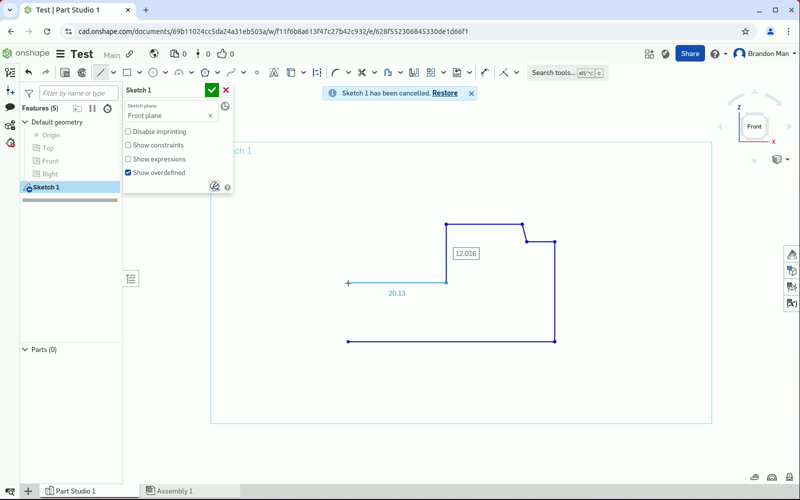
mouse_move(378, 282)
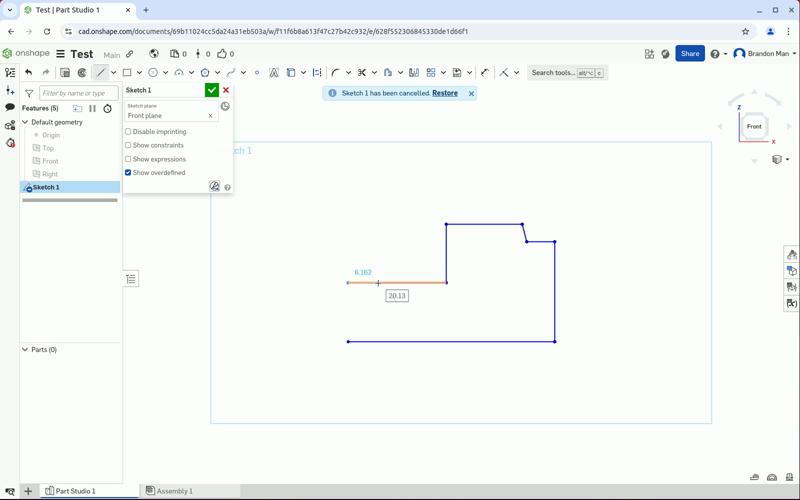
key_down(shift)
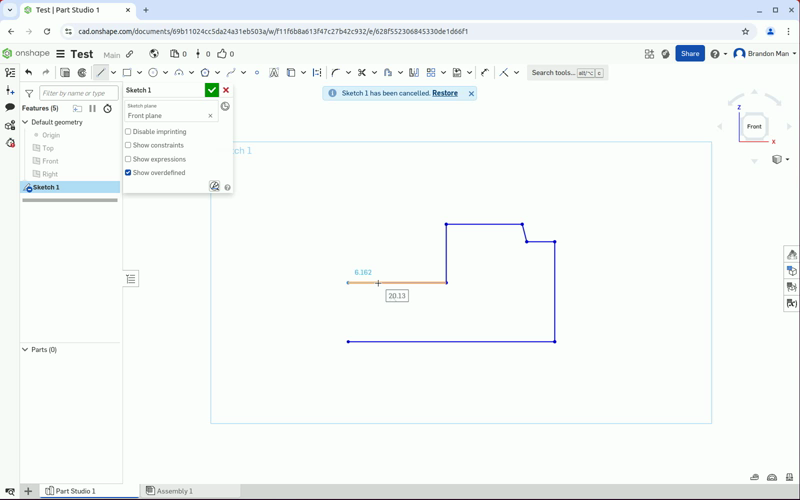
mouse_move(348, 341)
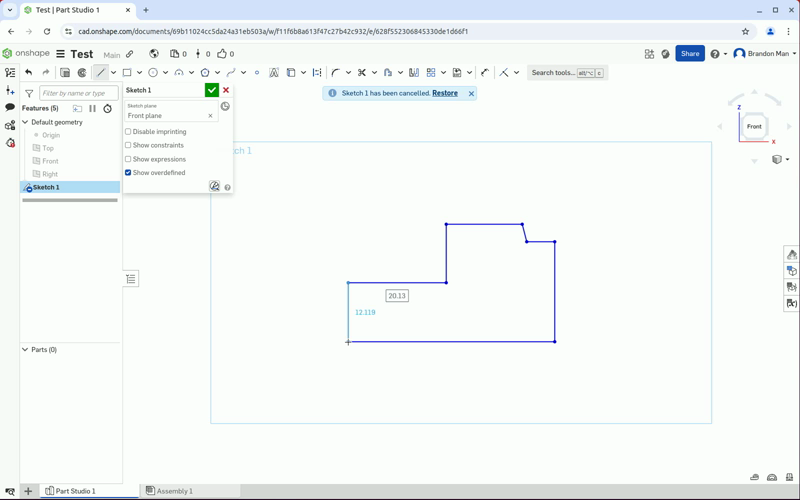
key_up(shift)
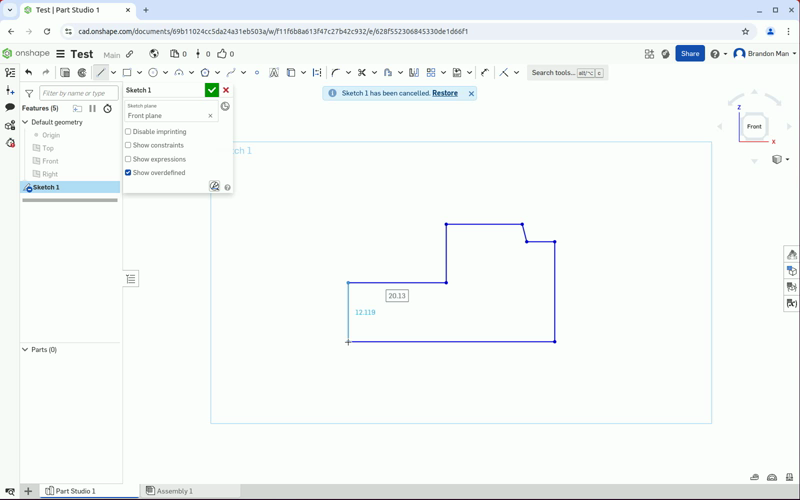
click(348, 341)
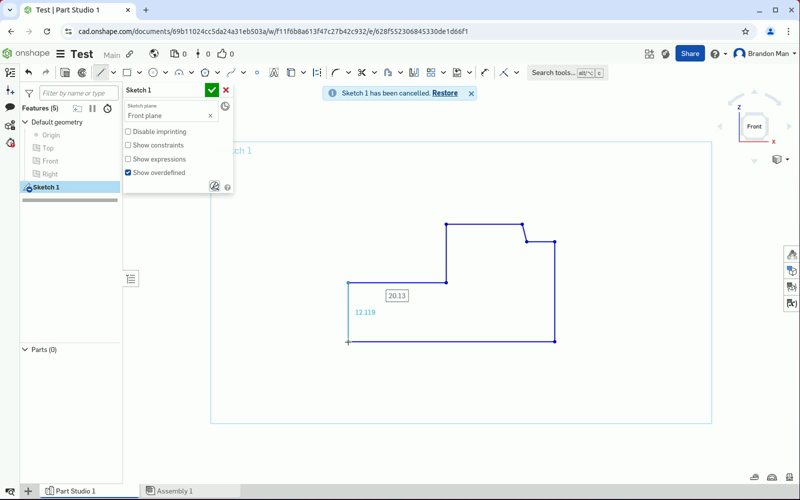
key(esc)
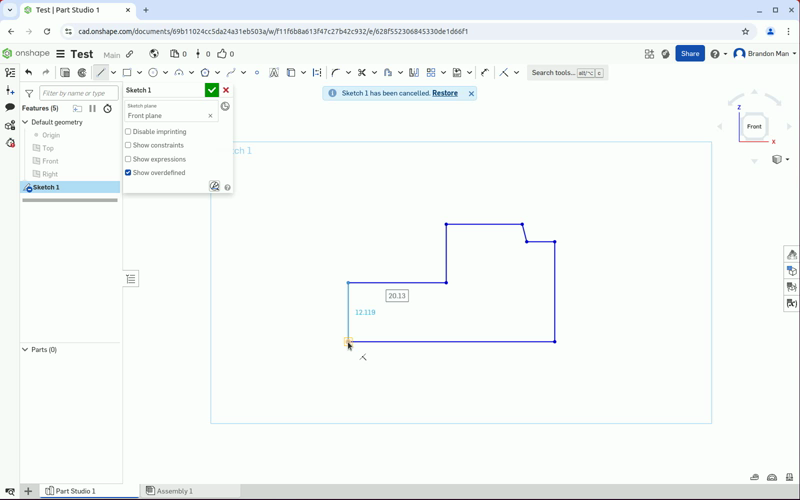
key(c)
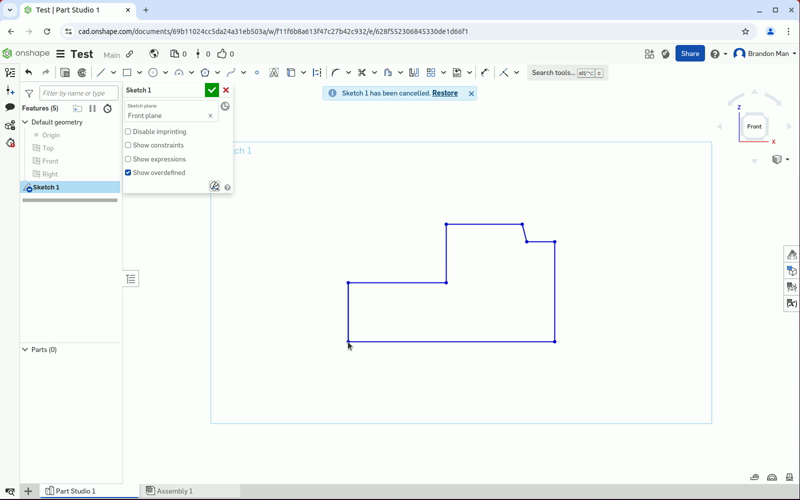
key_down(shift)
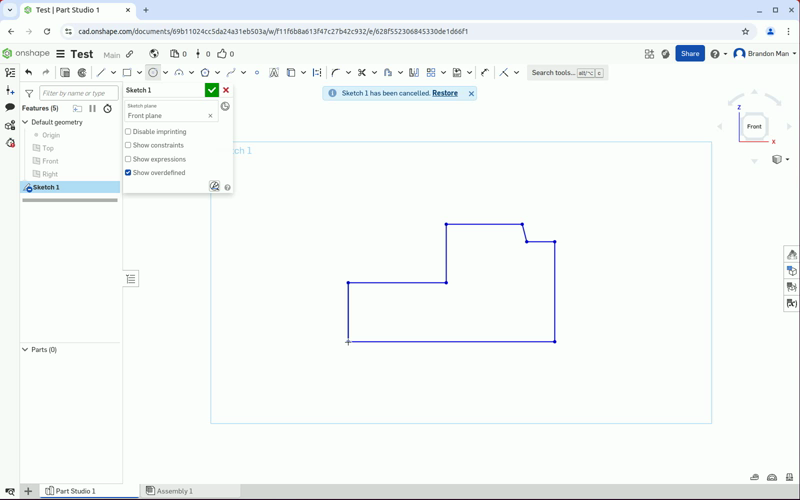
mouse_move(500, 269)
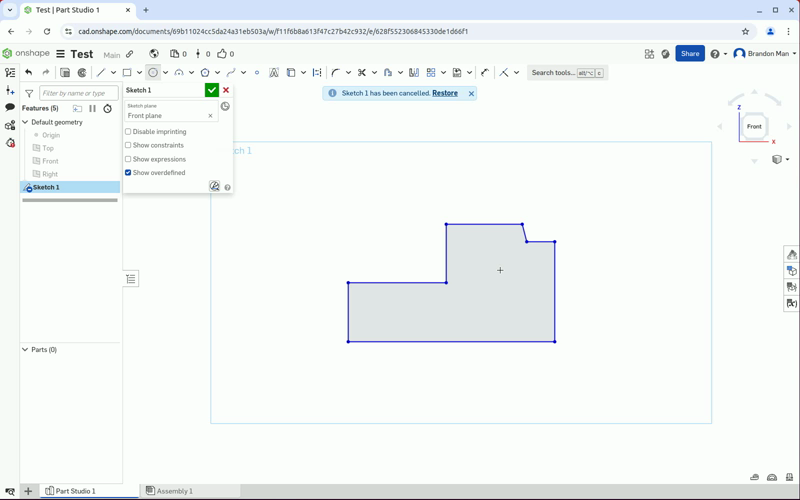
click(500, 269)
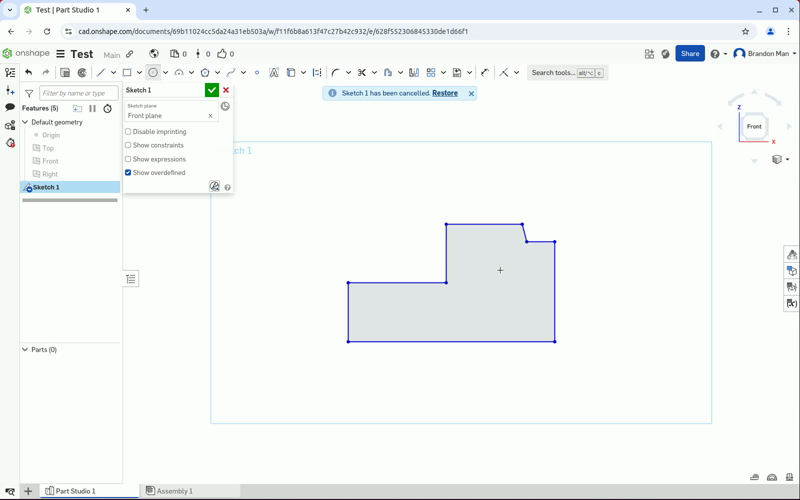
key_up(shift)
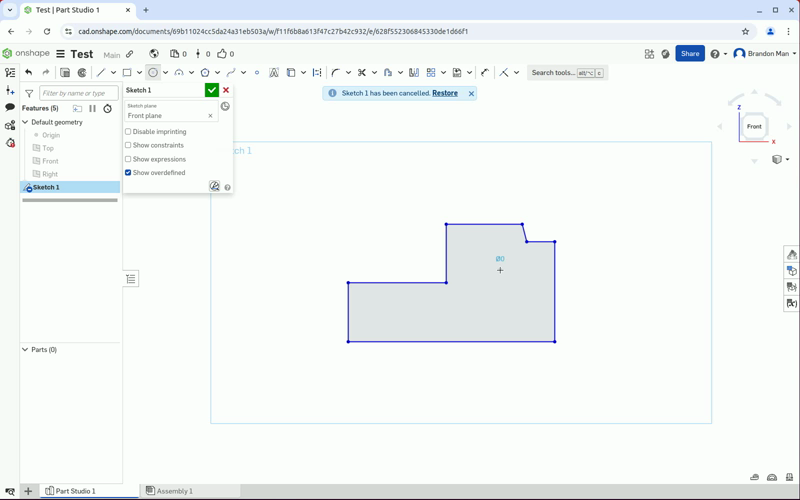
mouse_move(511, 269)
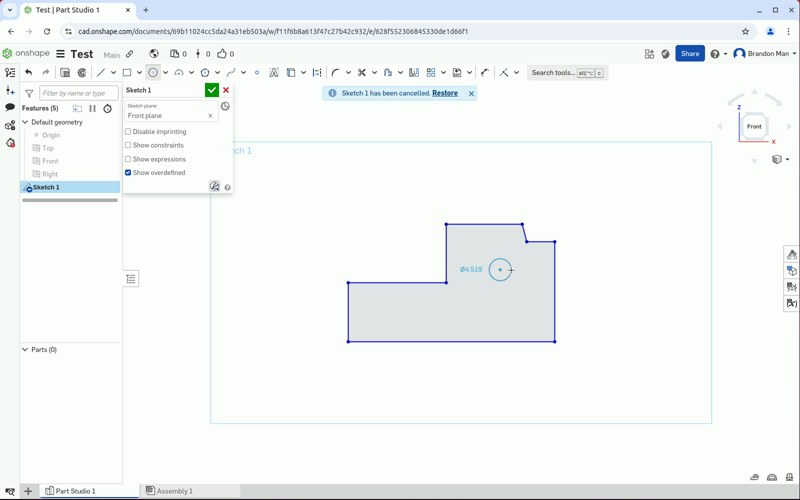
click(511, 269)
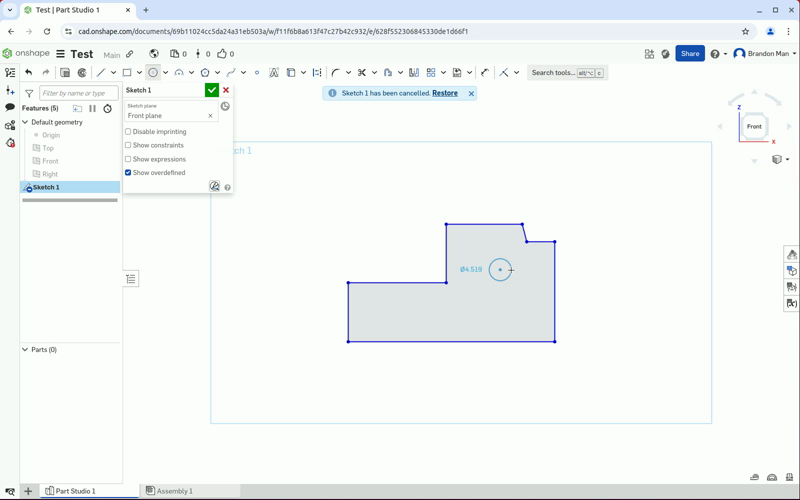
key(esc)
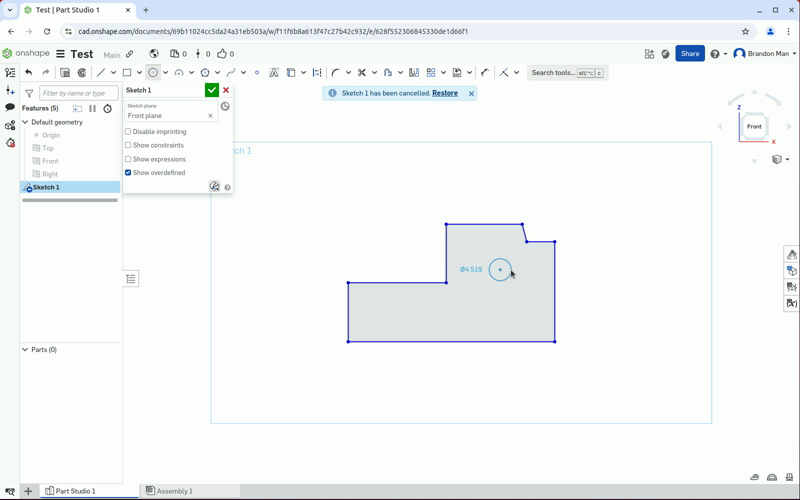
mouse_move(371, 297)
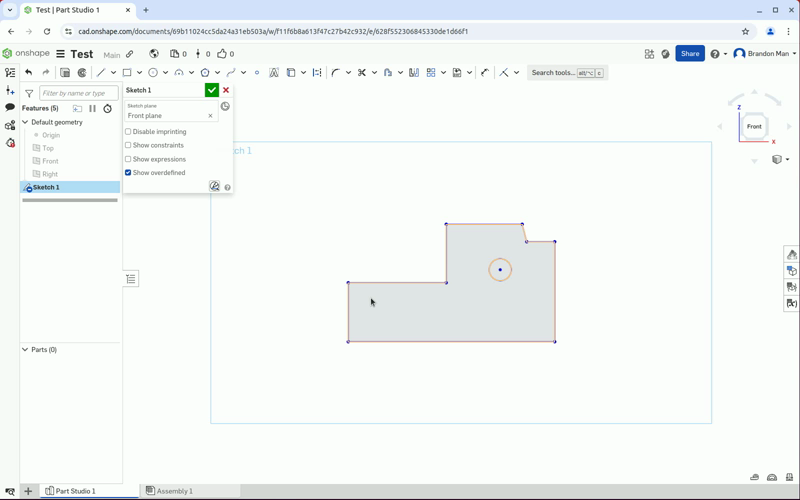
click(371, 297)
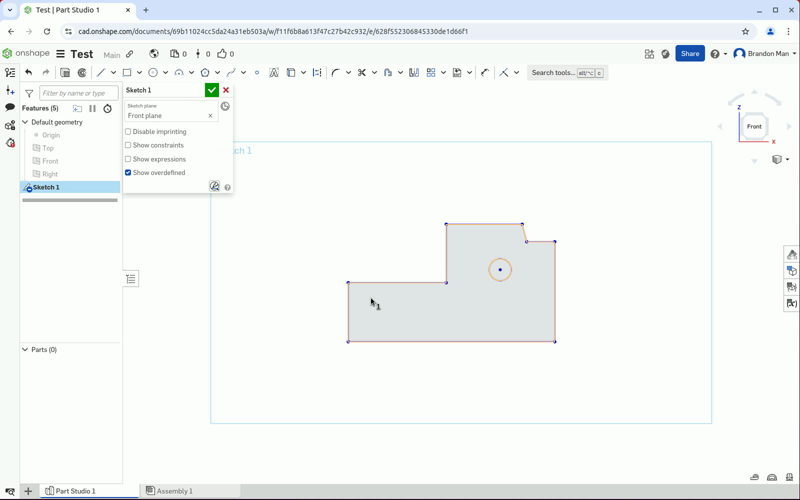
mouse_move(73, 352)
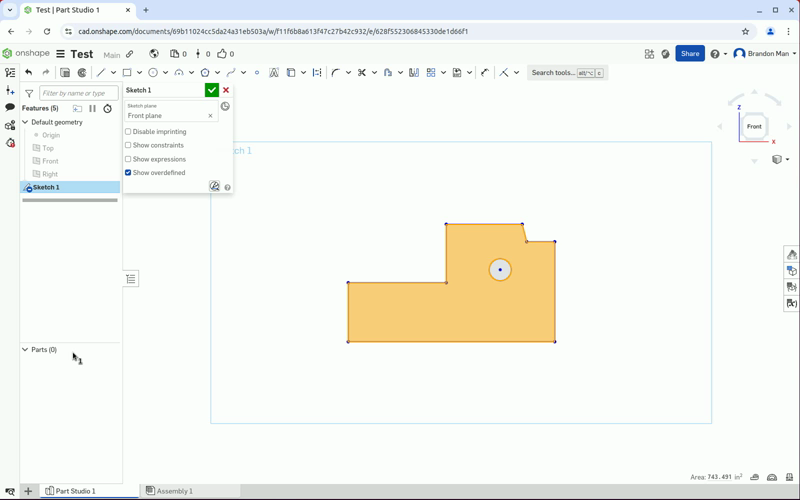
key(shift+y)
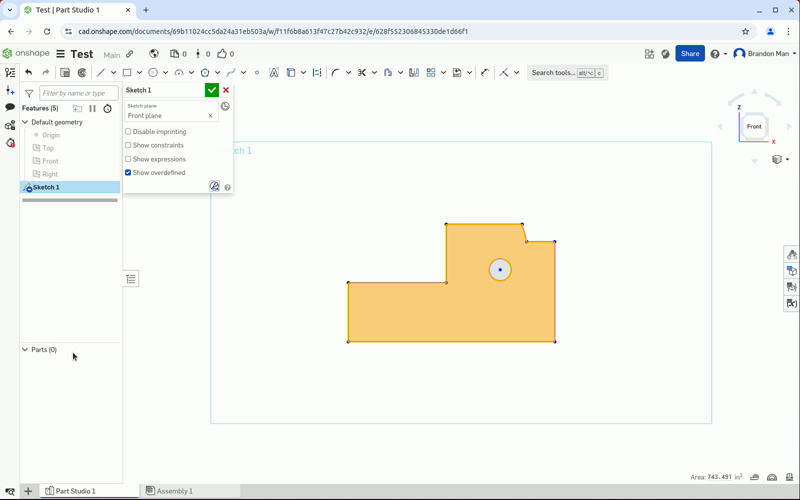
key(shift+e)
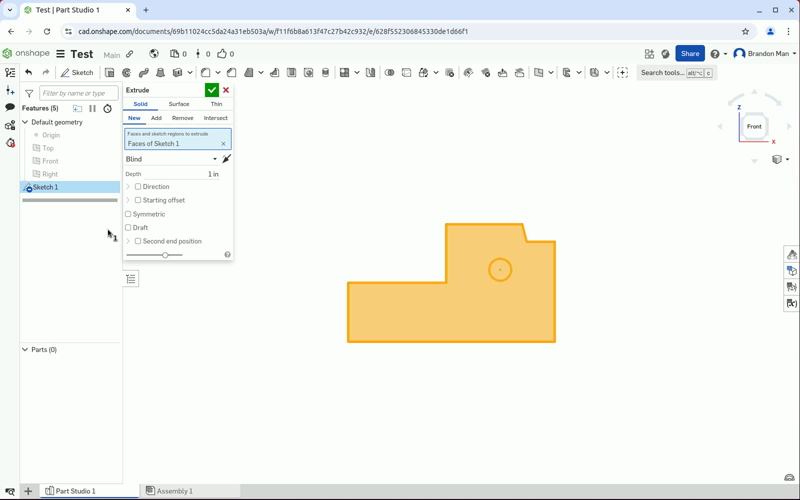
mouse_move(143, 106)
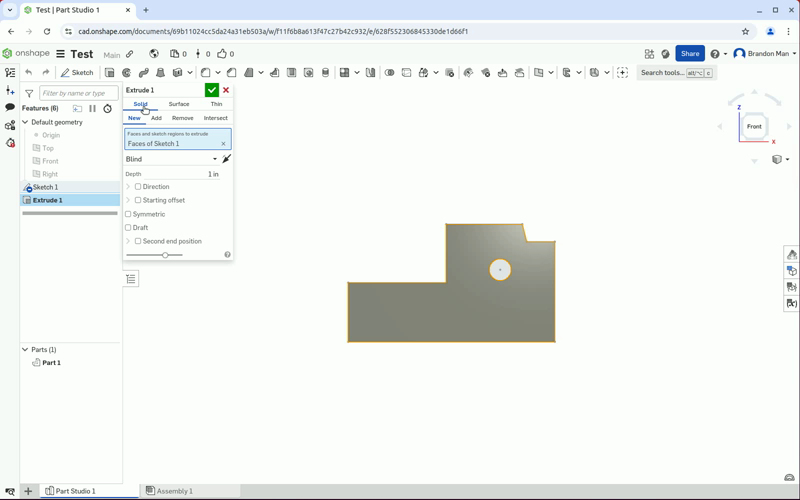
click(143, 106)
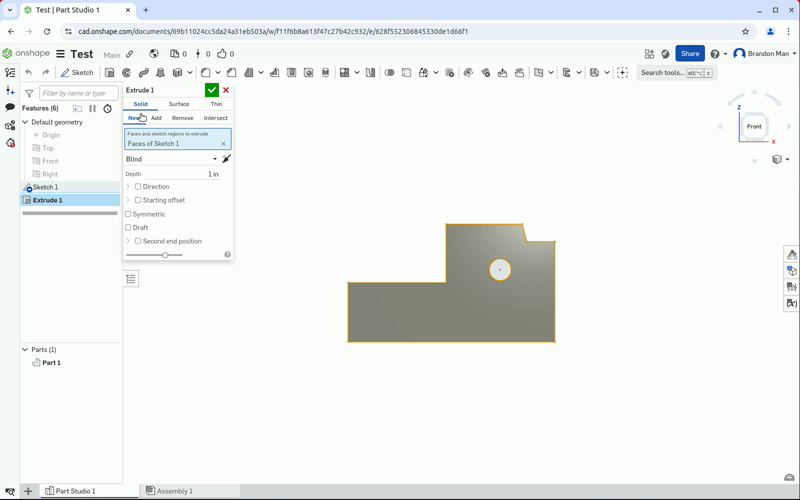
mouse_move(137, 120)
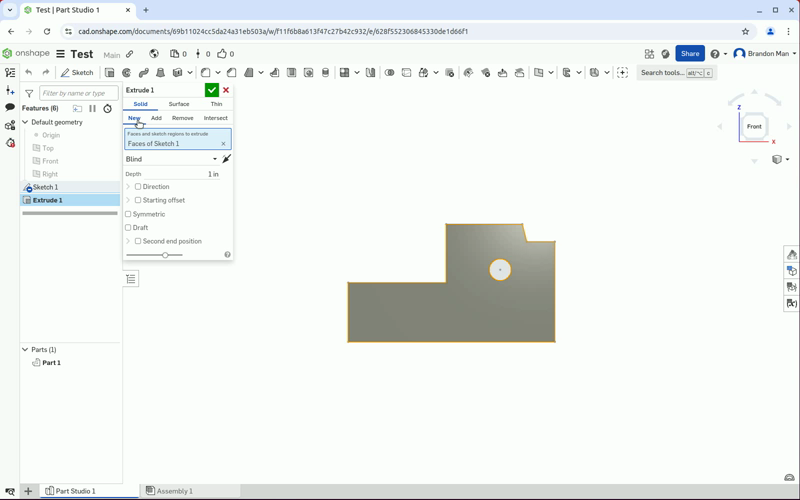
click(137, 120)
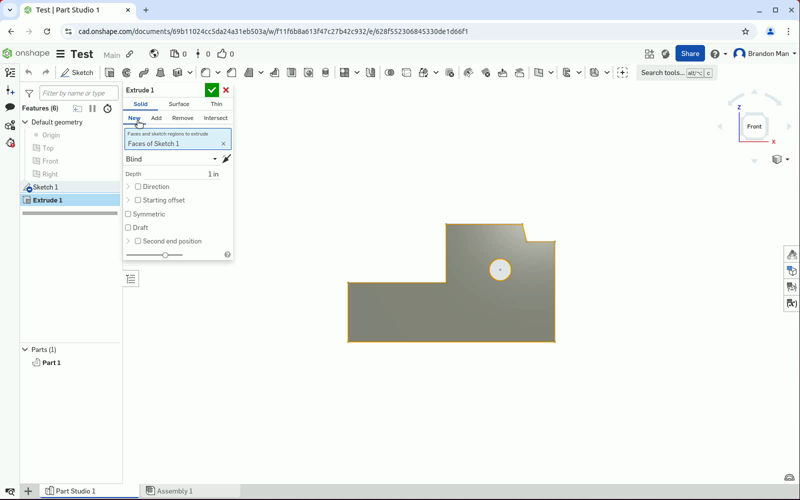
key(tab, 4)
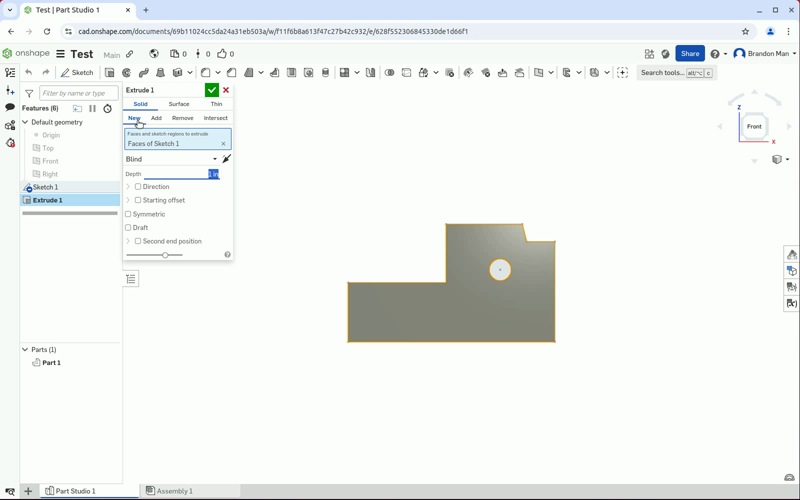
text(1.685)
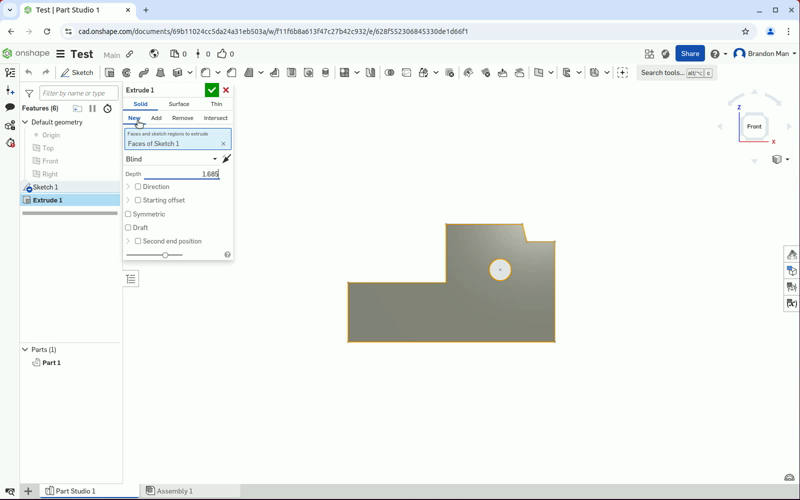
key(enter)
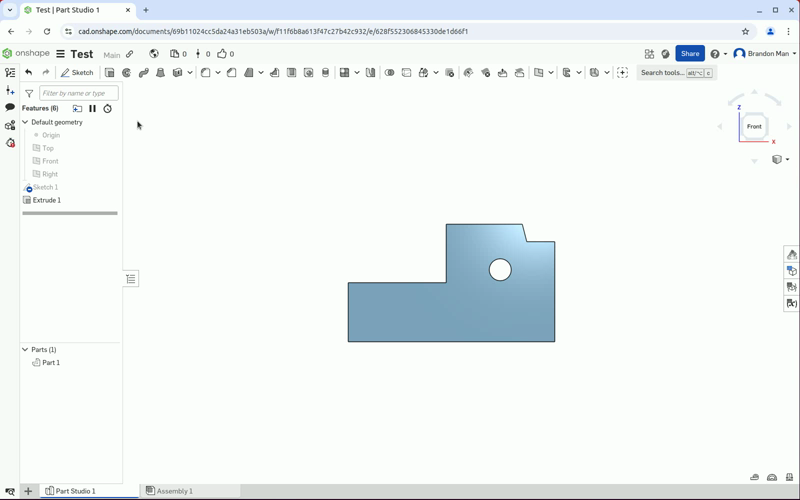
key(shift+h)
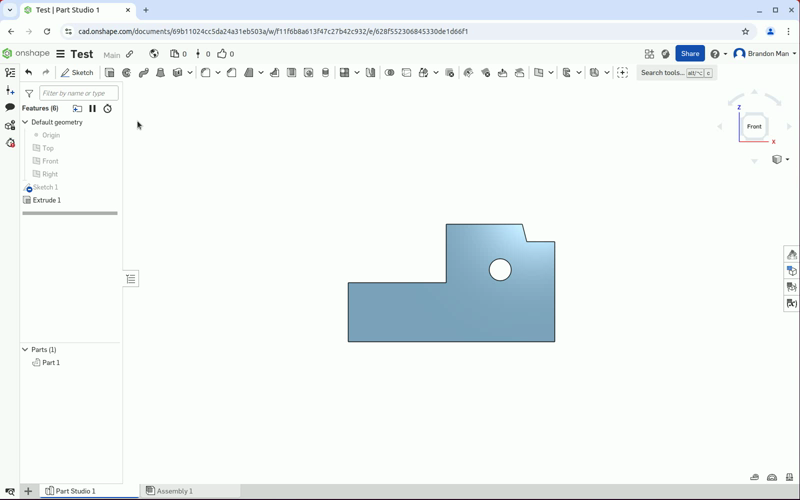
key(shift+h)
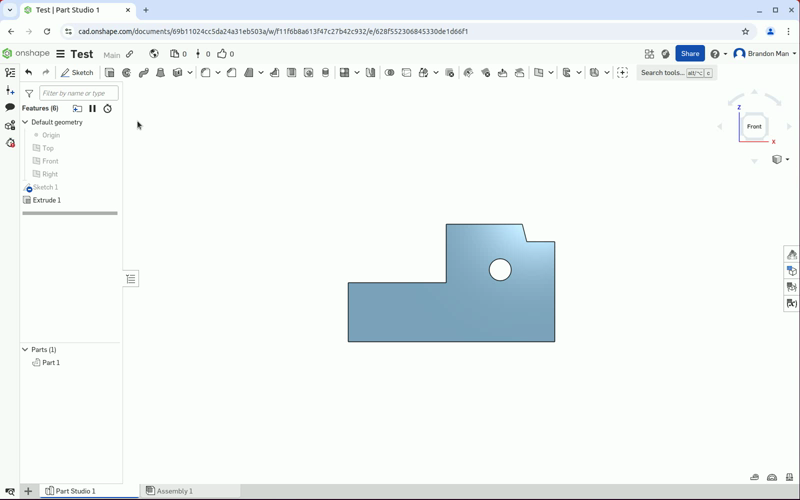
mouse_move(73, 189)
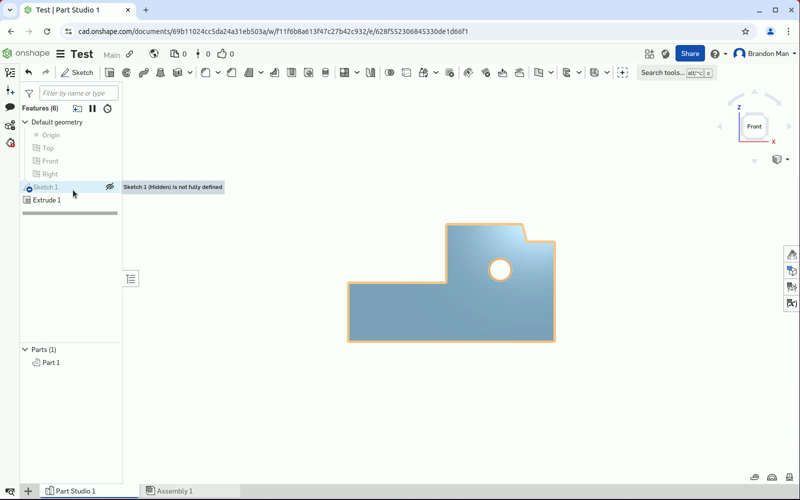
click(73, 189)
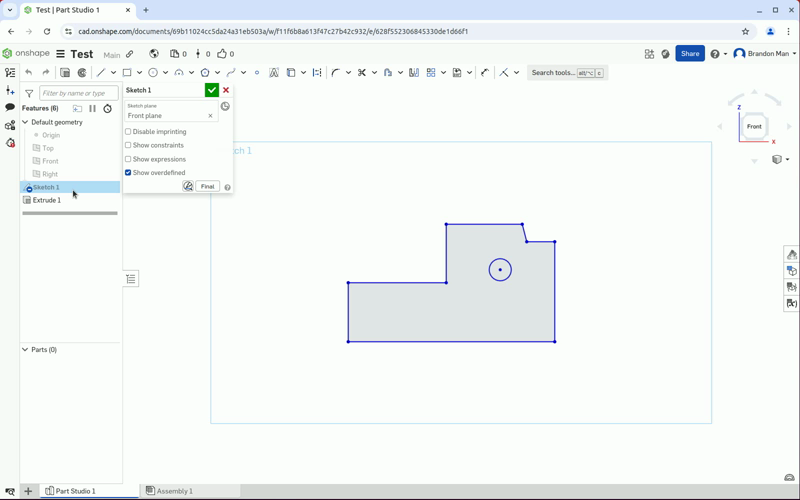
mouse_move(229, 92)
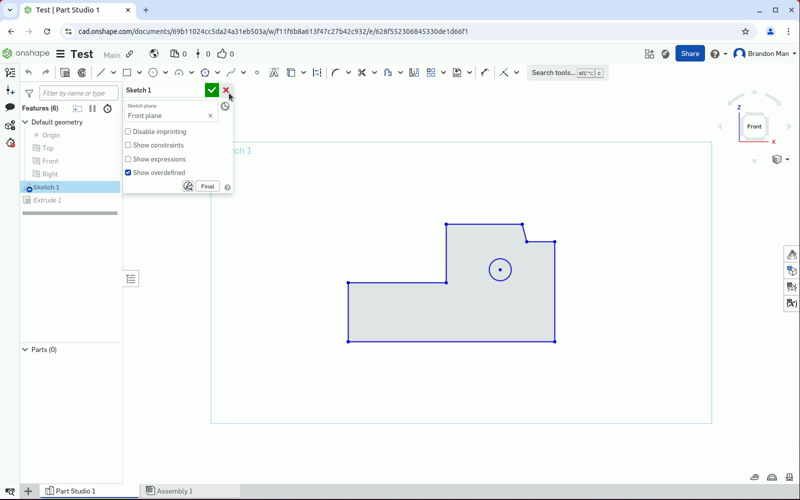
click(229, 92)
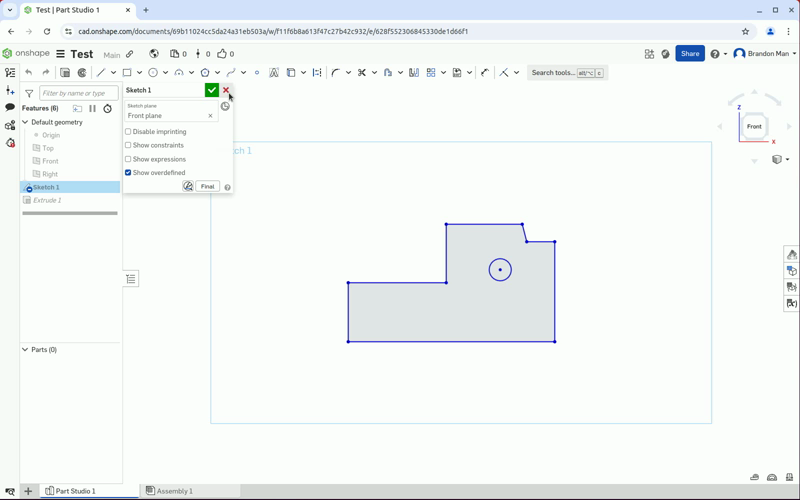
key(shift+s)
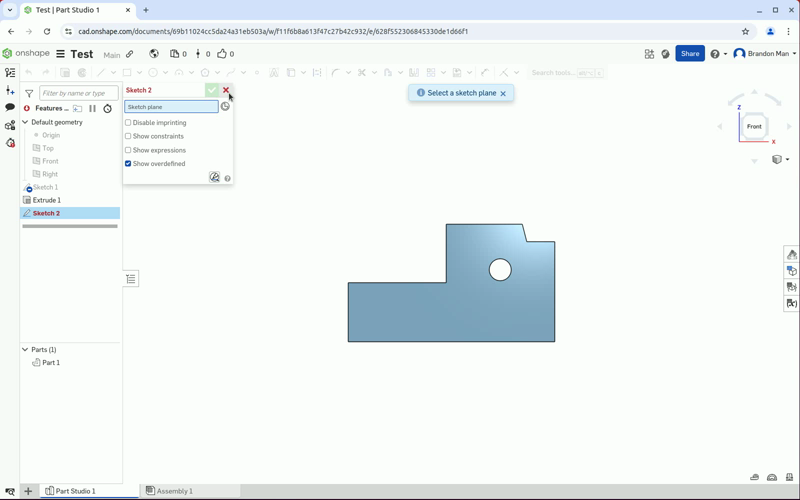
mouse_move(73, 163)
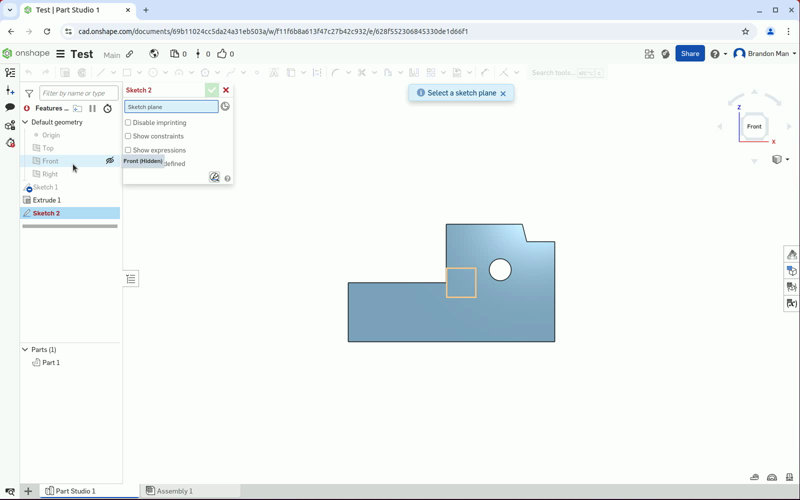
click(73, 163)
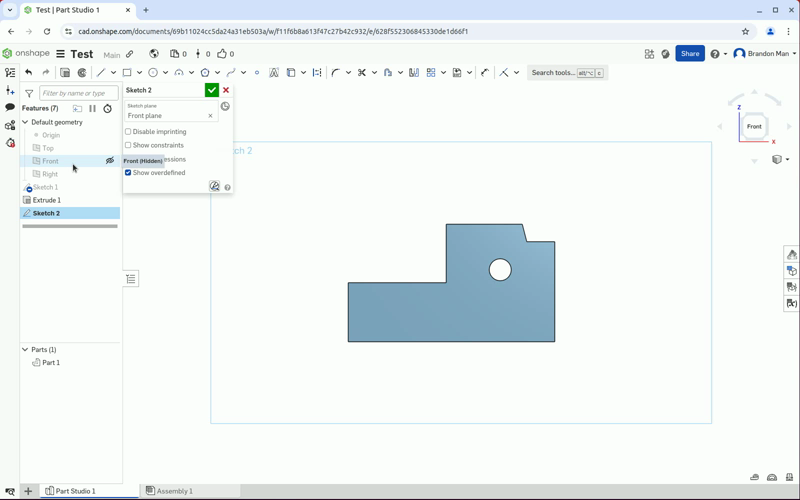
mouse_move(73, 352)
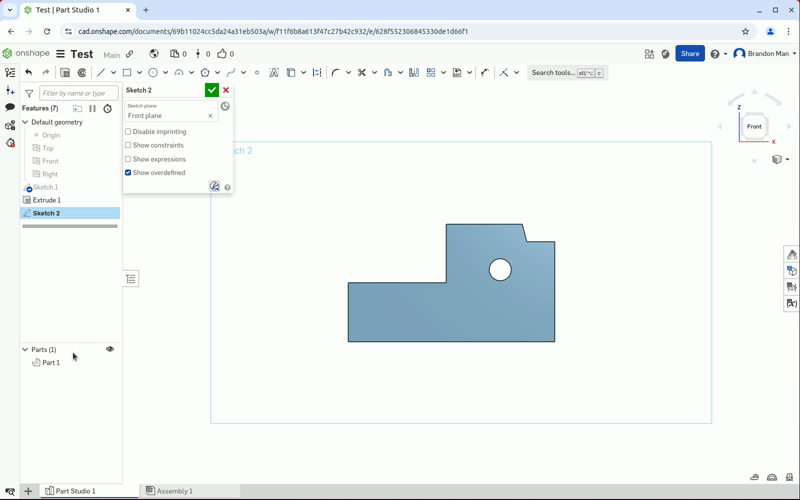
key(y)
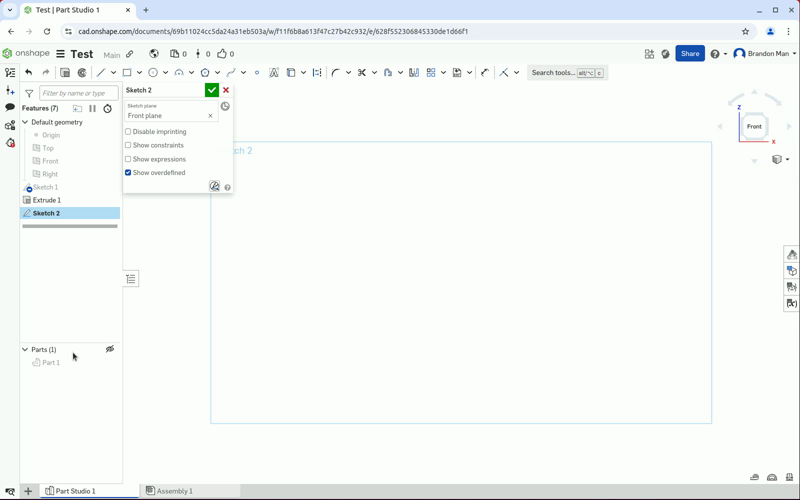
key(c)
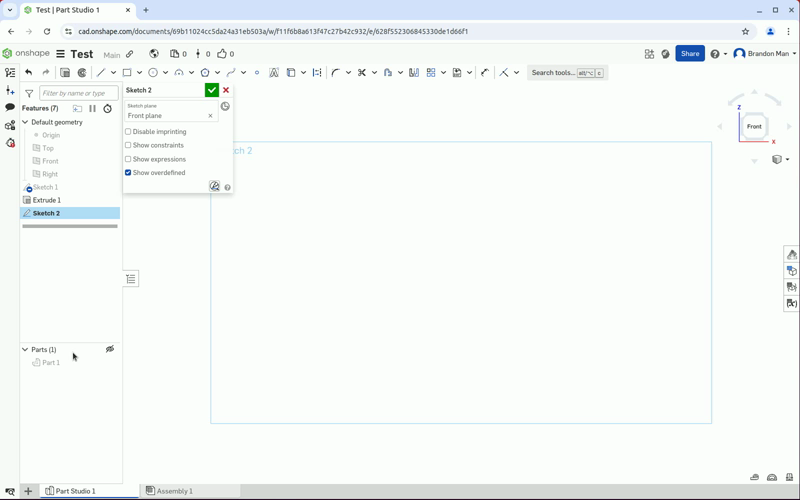
key_down(shift)
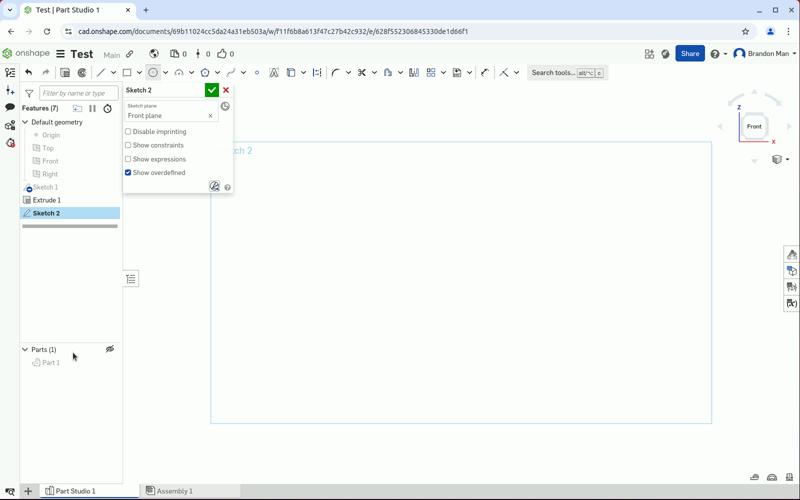
mouse_move(501, 270)
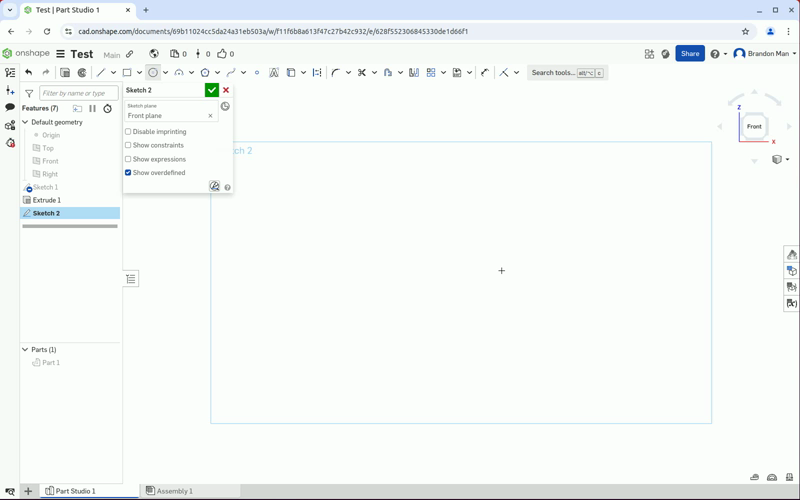
click(501, 270)
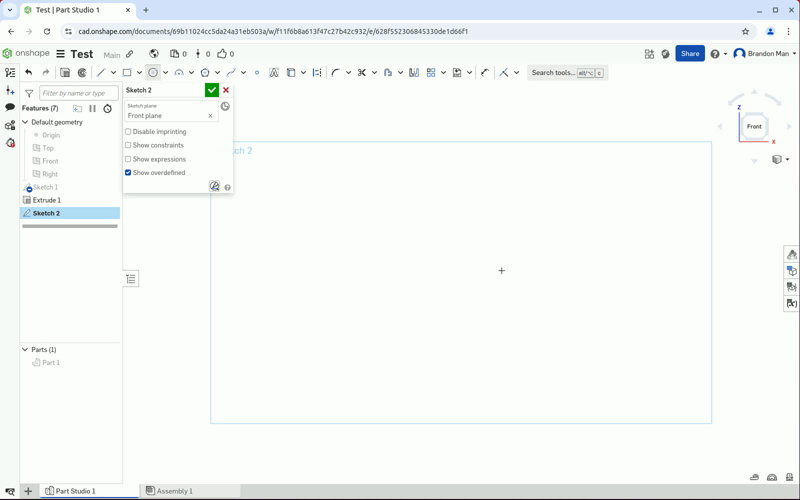
key_up(shift)
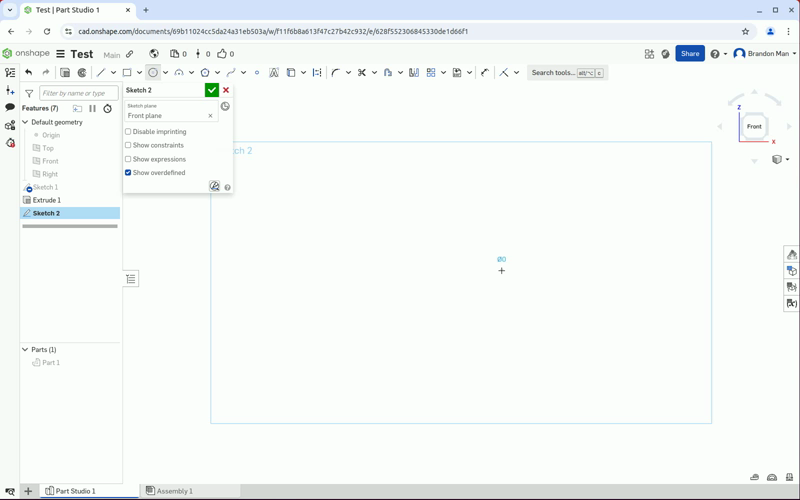
mouse_move(513, 270)
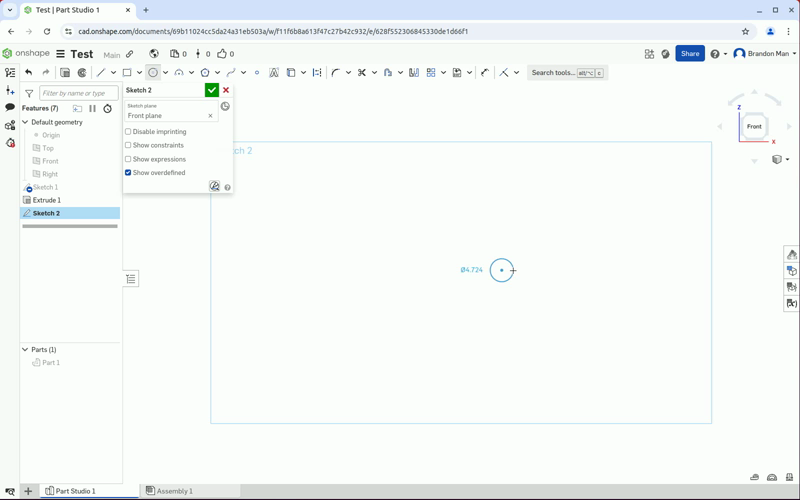
click(513, 270)
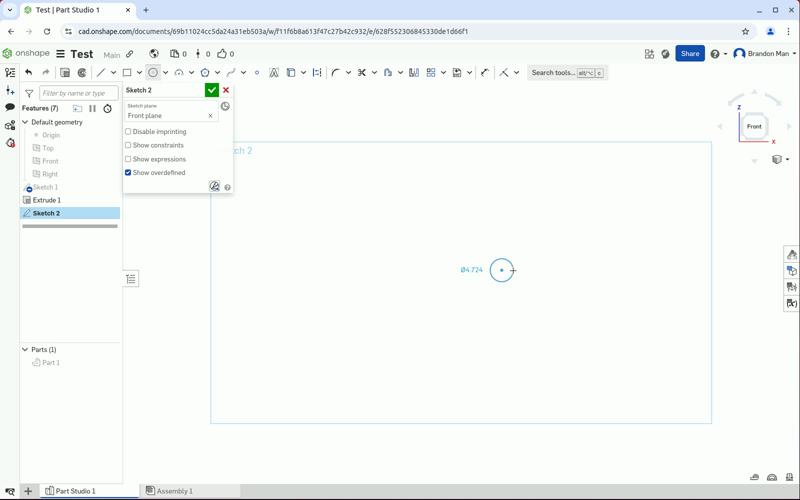
key(esc)
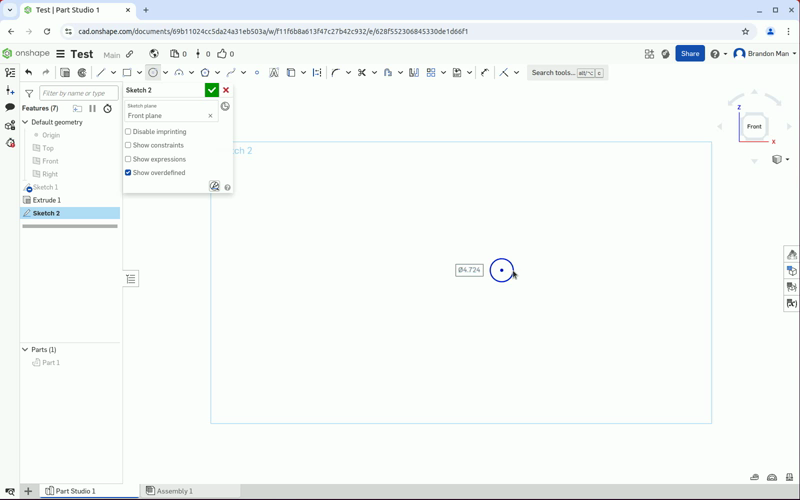
mouse_move(503, 266)
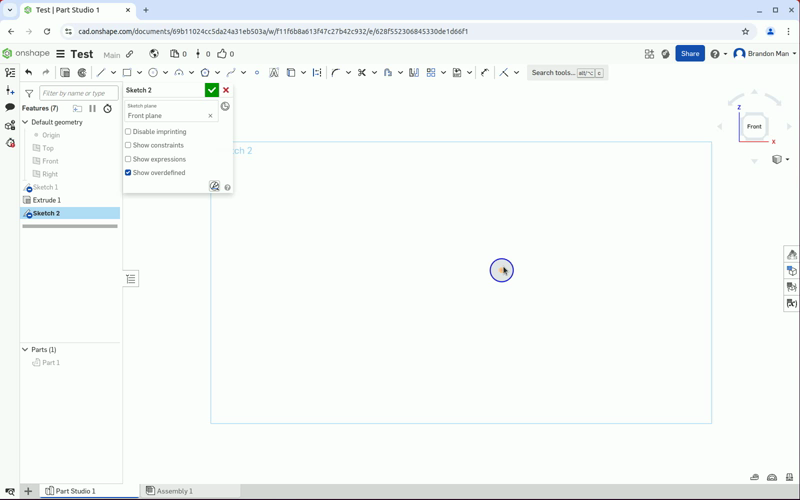
scroll(6)
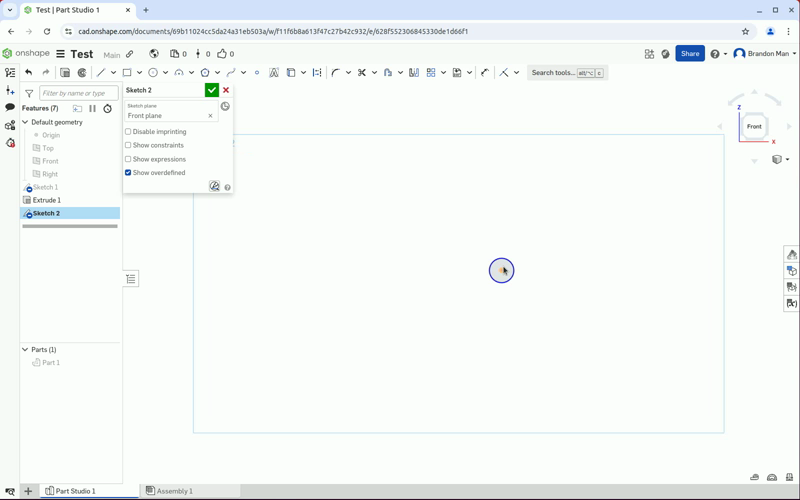
scroll(6)
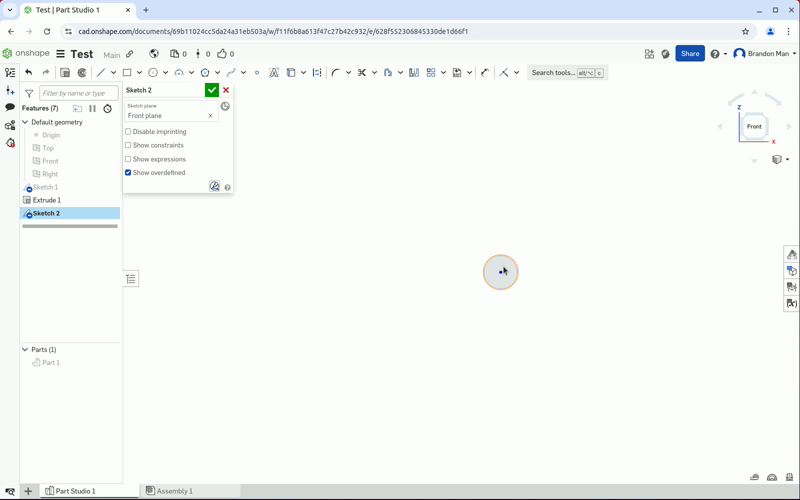
scroll(6)
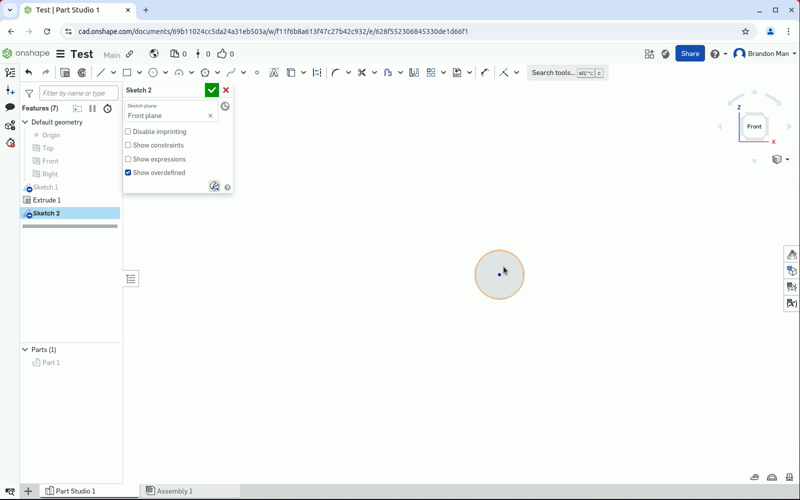
scroll(6)
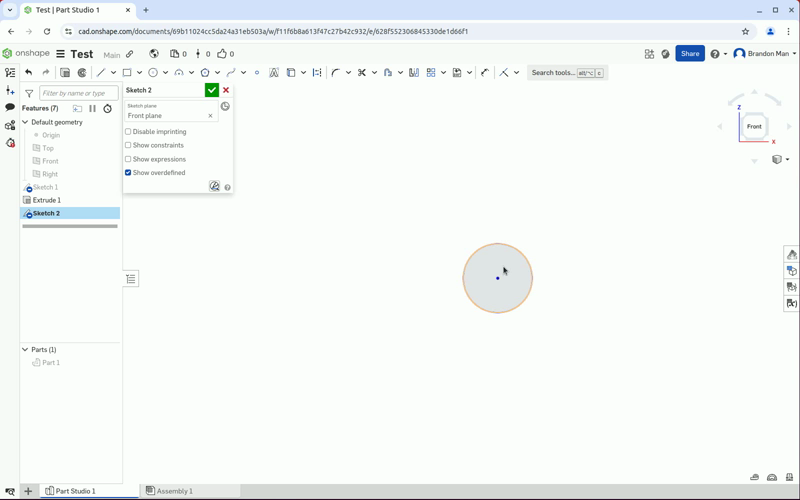
scroll(6)
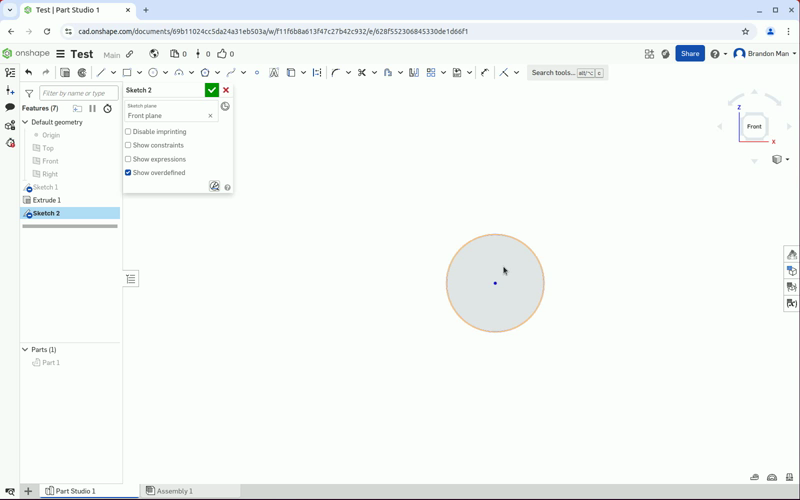
scroll(6)
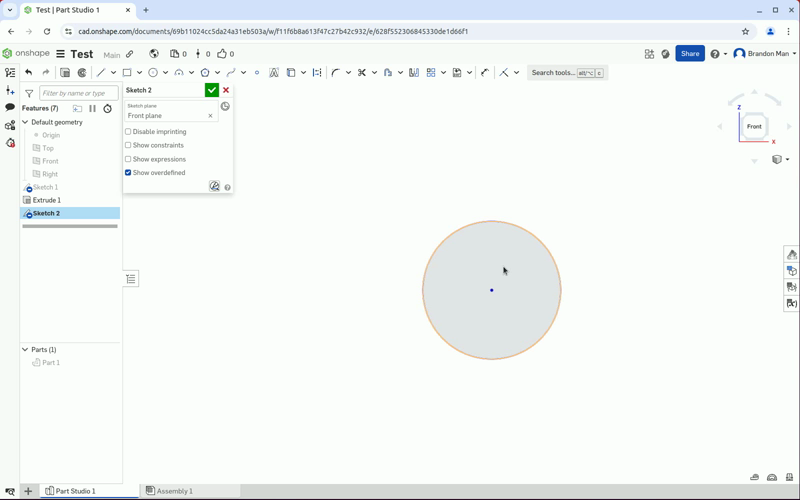
scroll(6)
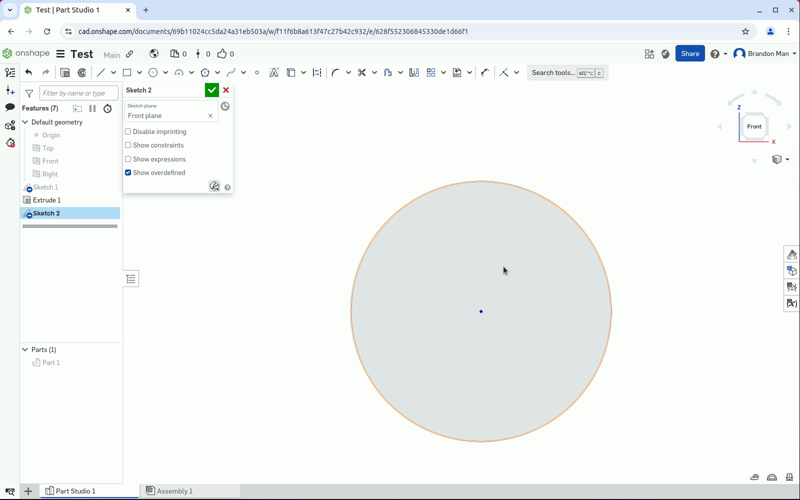
click(503, 266)
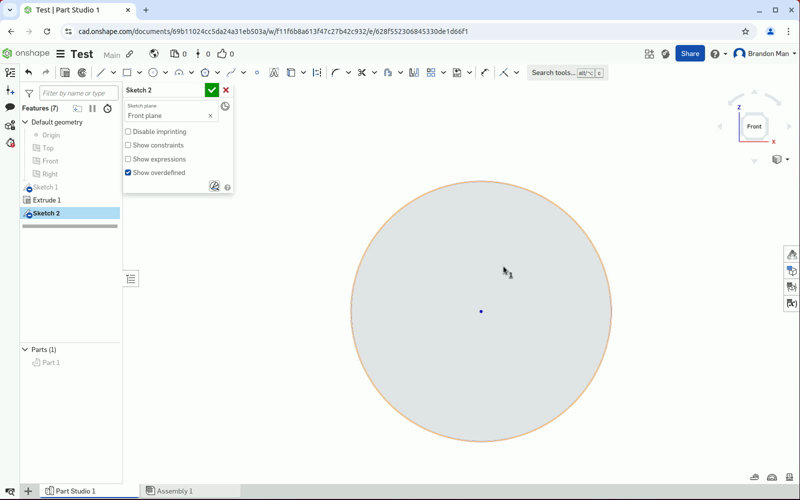
scroll(-6)
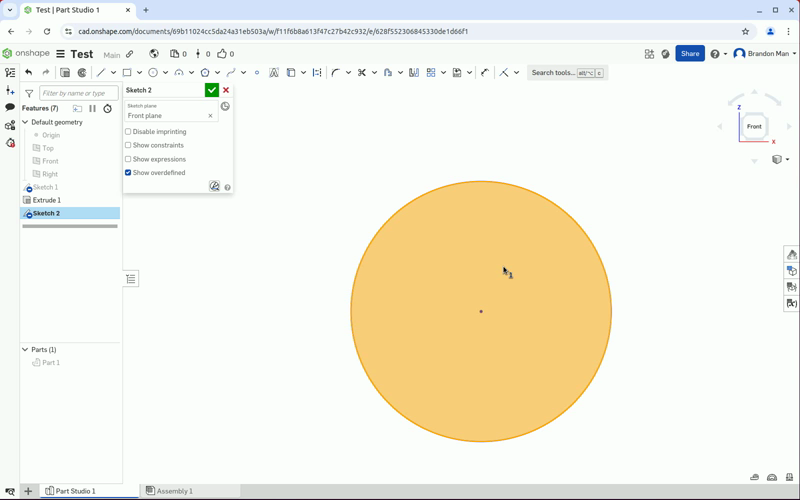
scroll(-6)
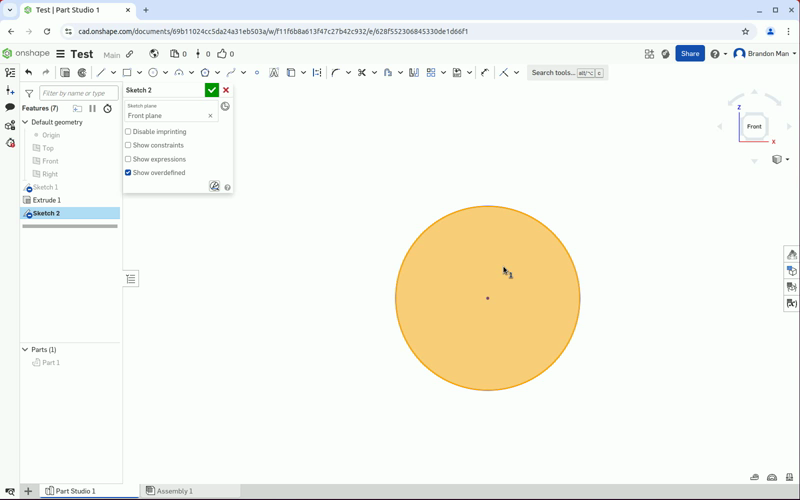
scroll(-6)
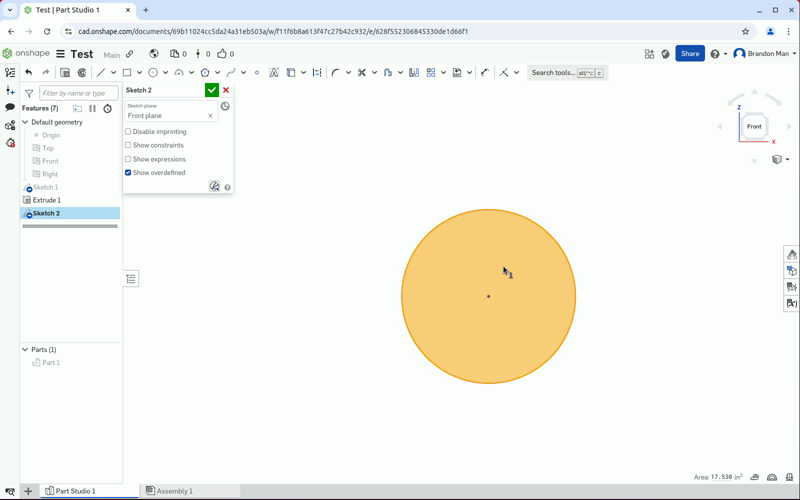
scroll(-6)
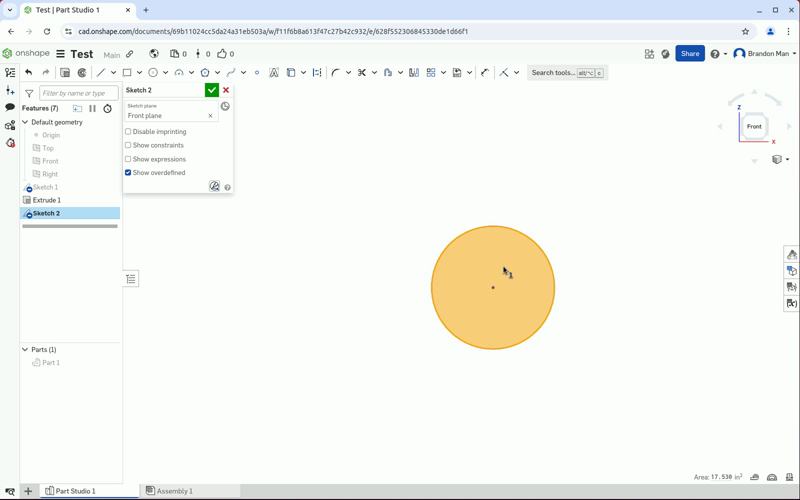
scroll(-6)
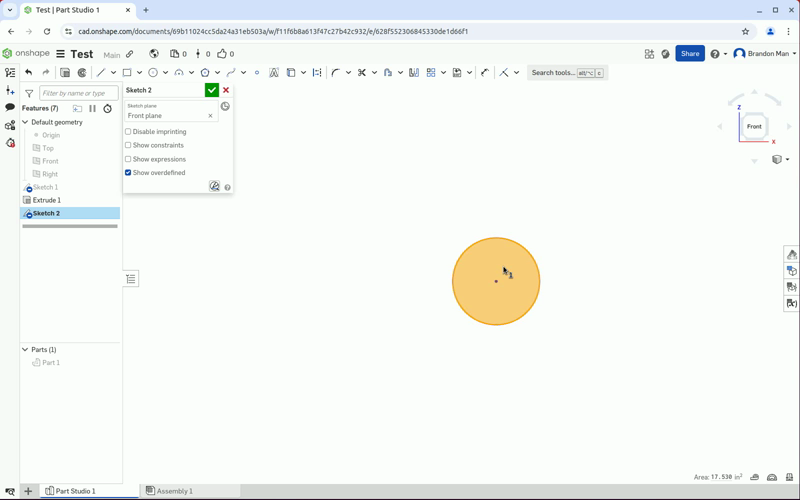
scroll(-6)
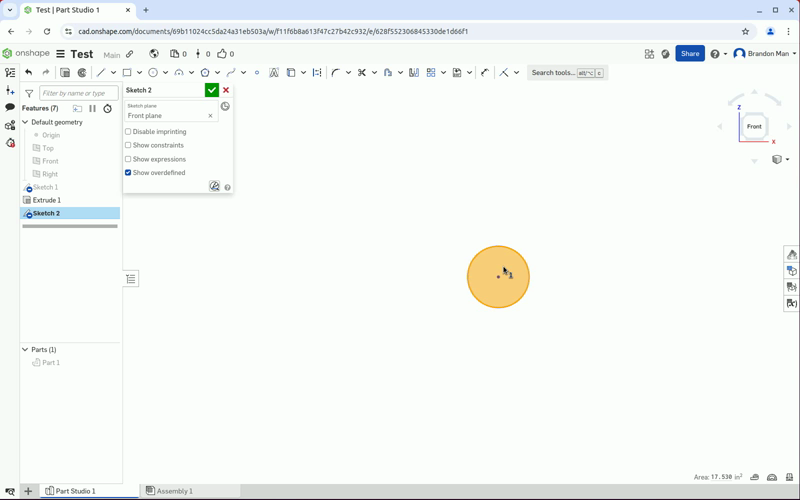
scroll(-6)
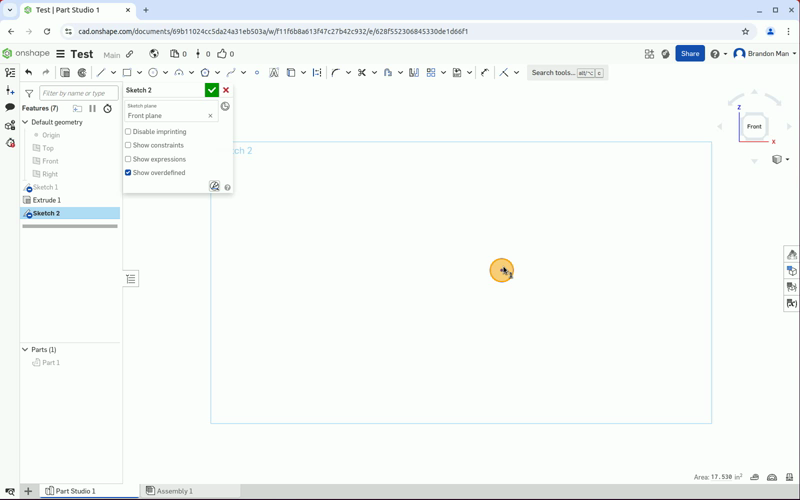
mouse_move(73, 352)
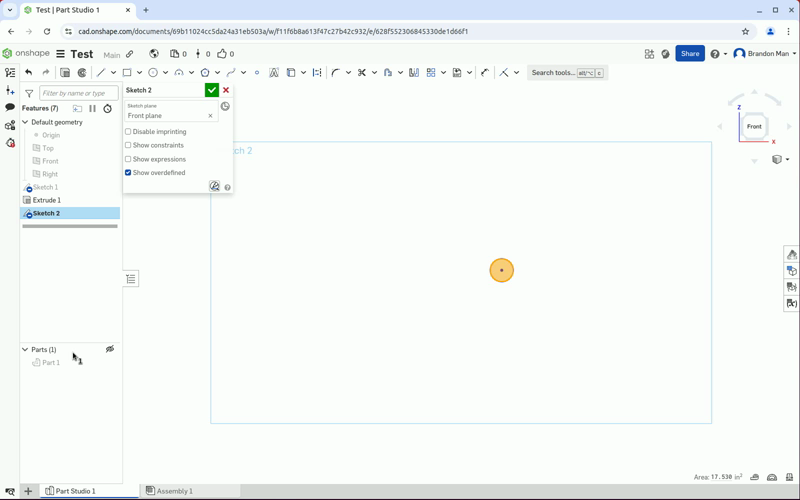
key(shift+y)
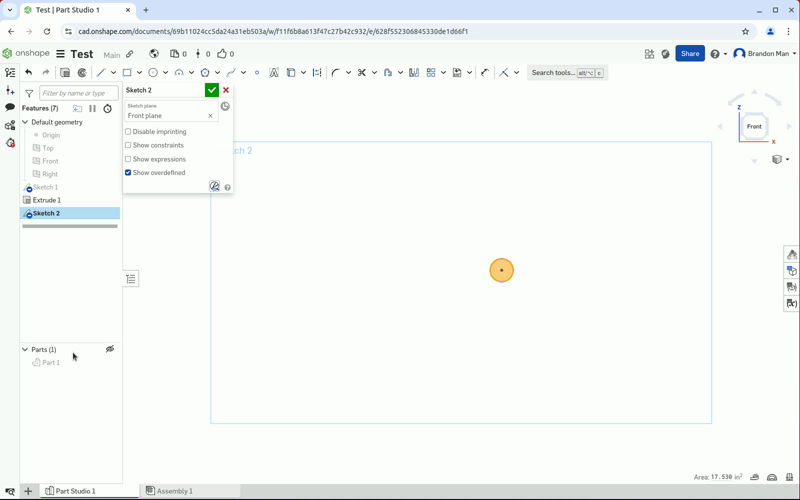
key(shift+e)
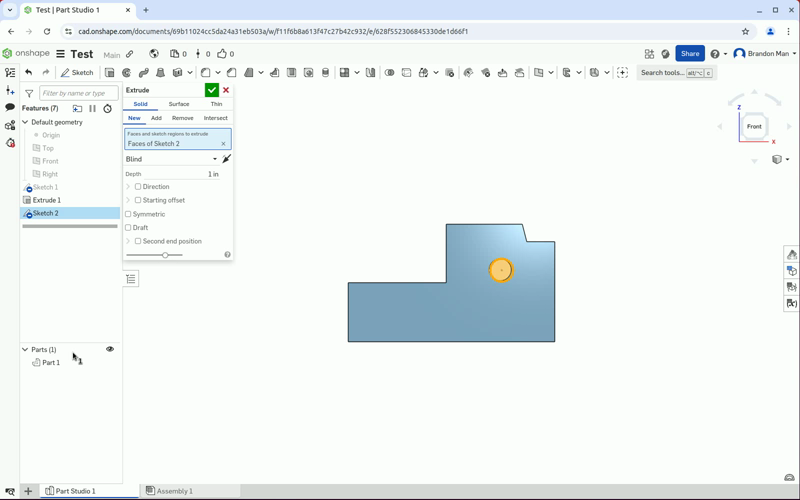
mouse_move(143, 106)
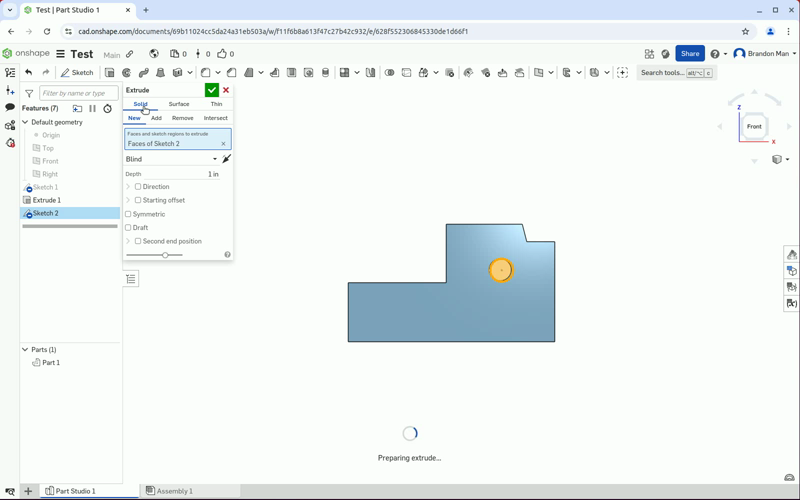
click(143, 106)
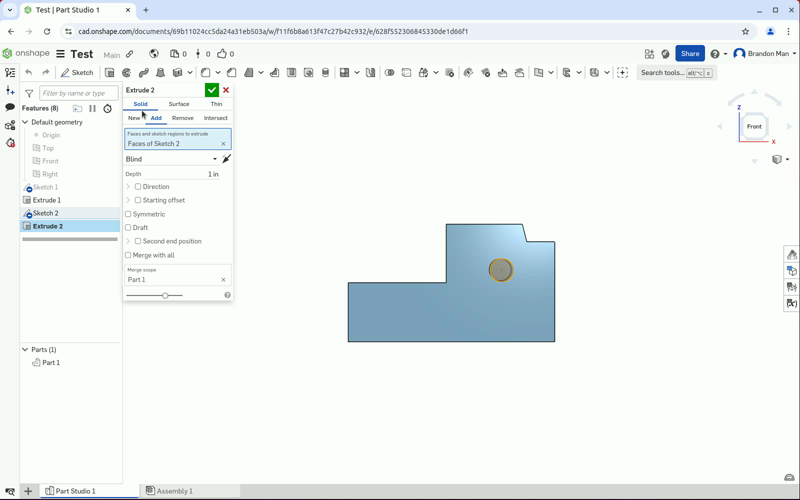
mouse_move(137, 120)
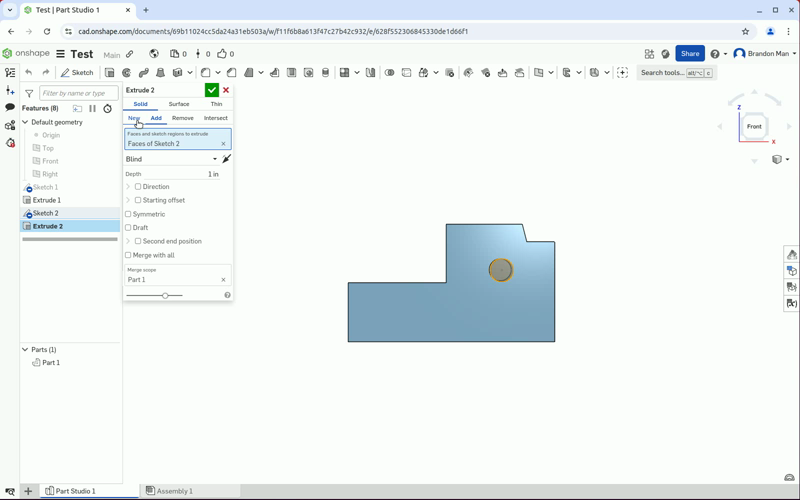
click(137, 120)
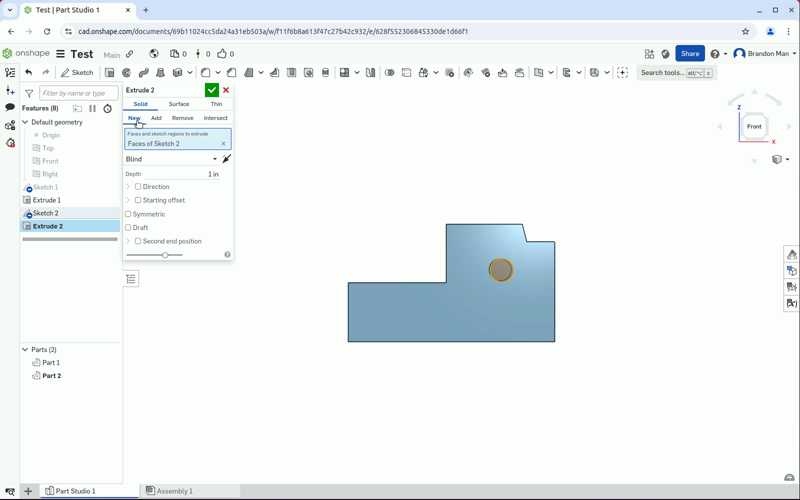
key(tab, 4)
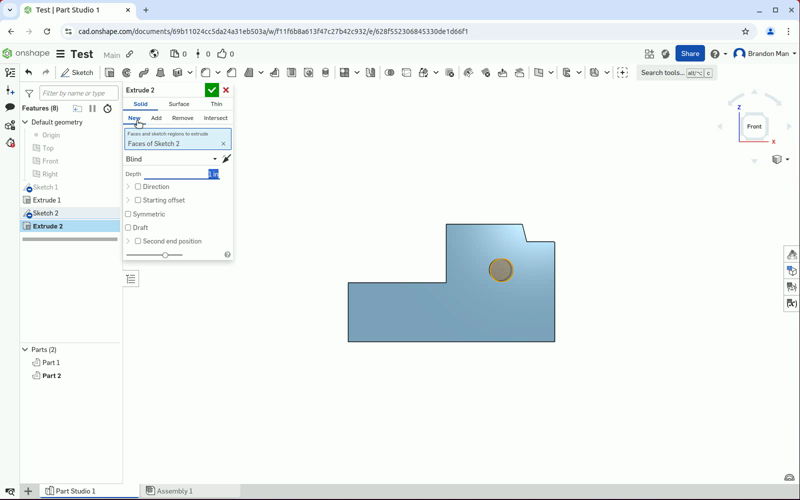
text(14.202)
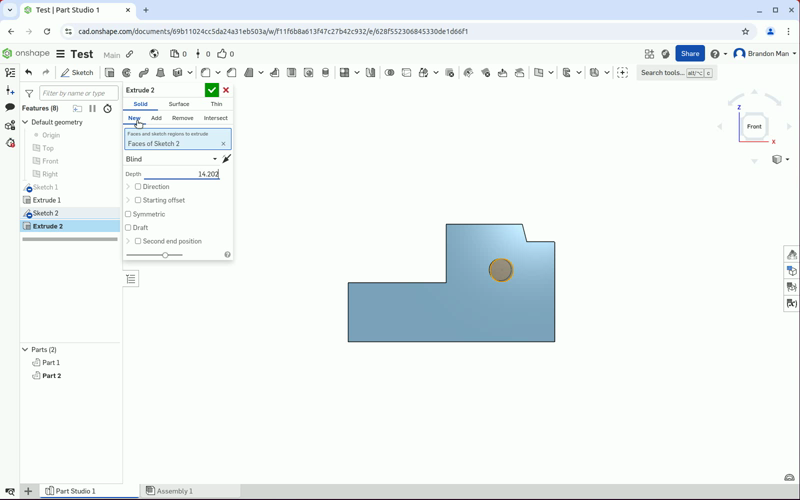
key(enter)
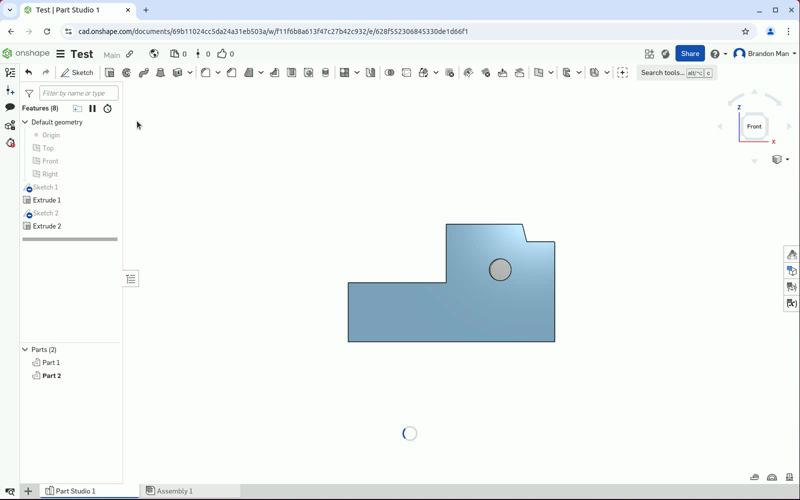
key(shift+h)
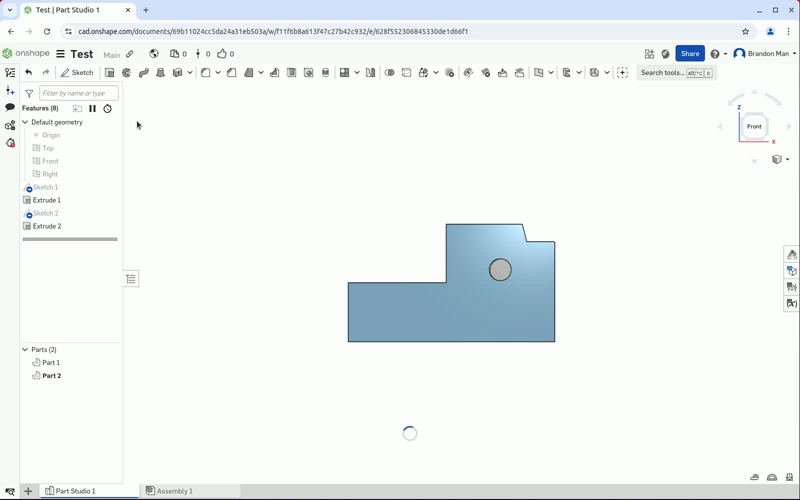
key(shift+h)
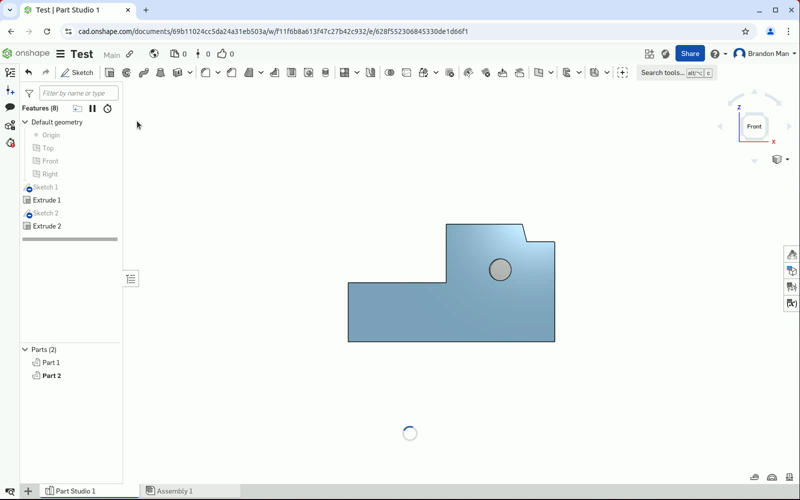
key(shift+7)
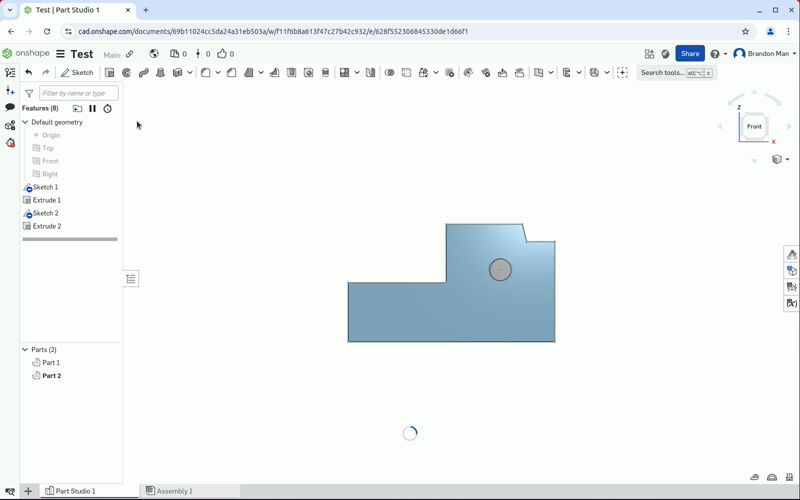
key(left, 2)
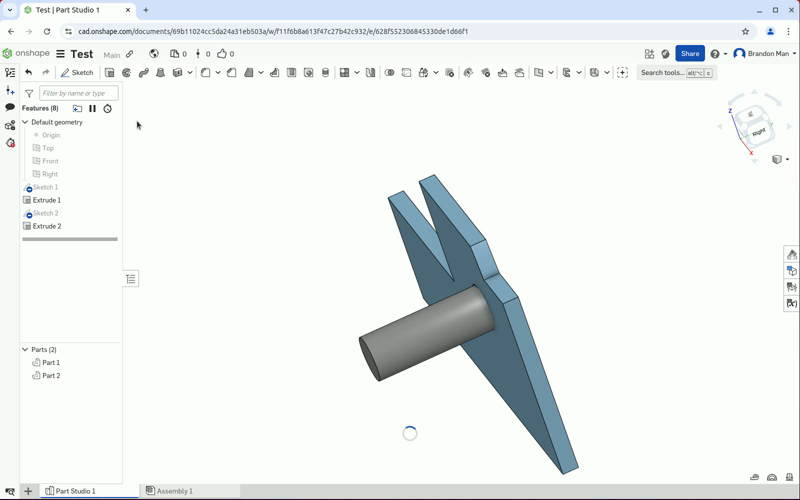
key(down, 2)
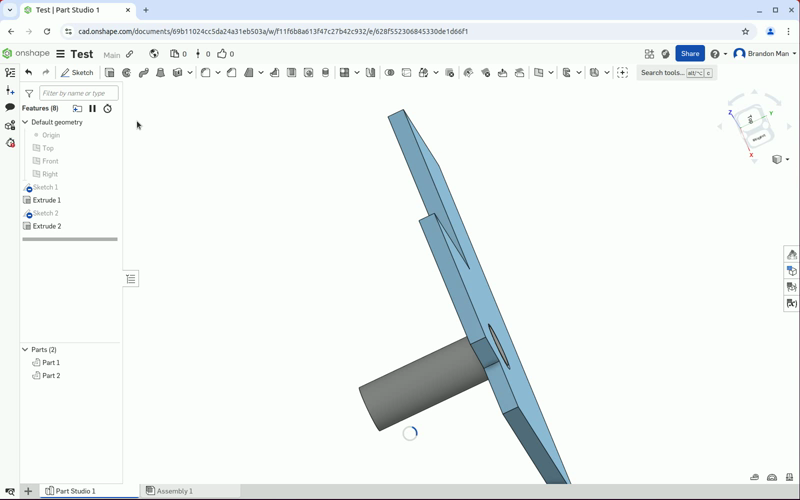
key(up, 2)
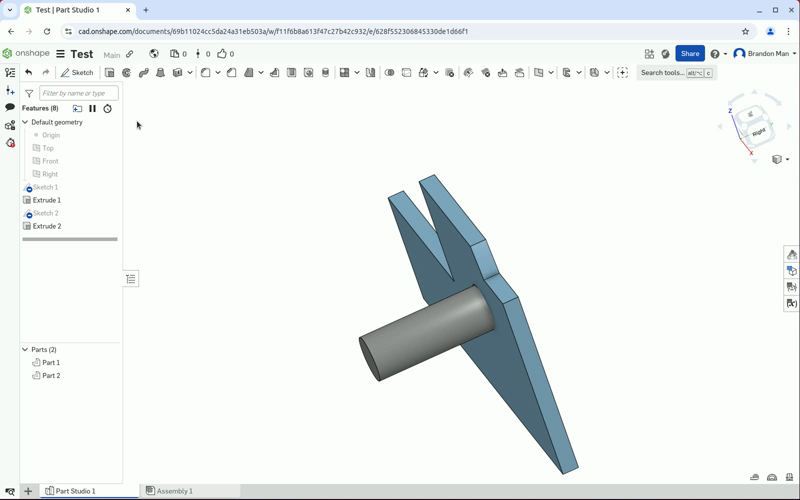
key(right, 2)
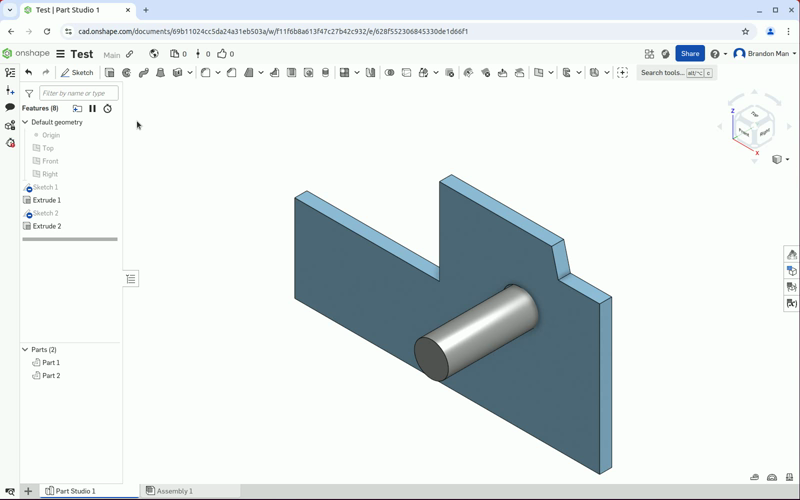
mouse_move(73, 189)
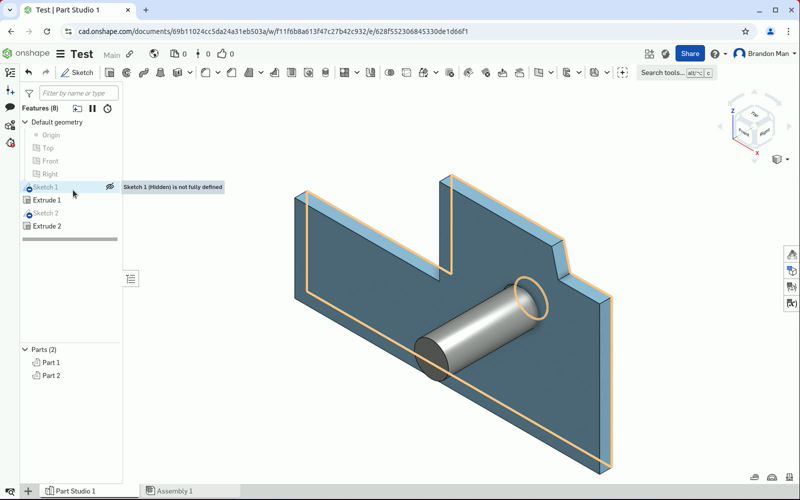
click(73, 189)